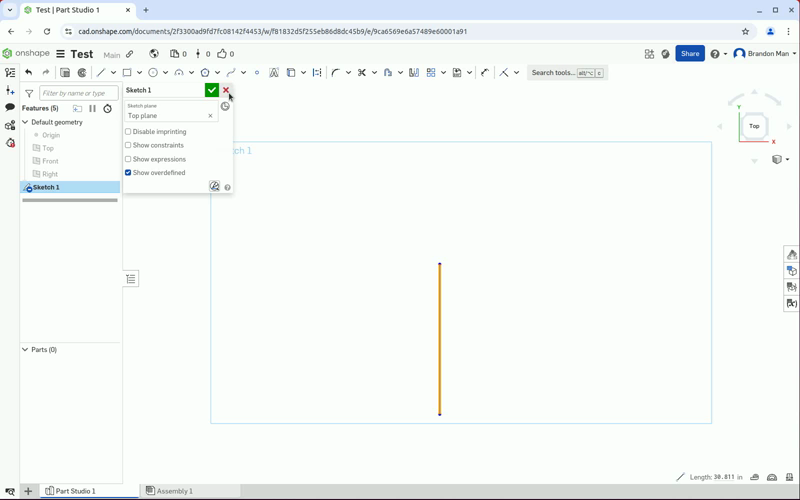
key(shift+h)
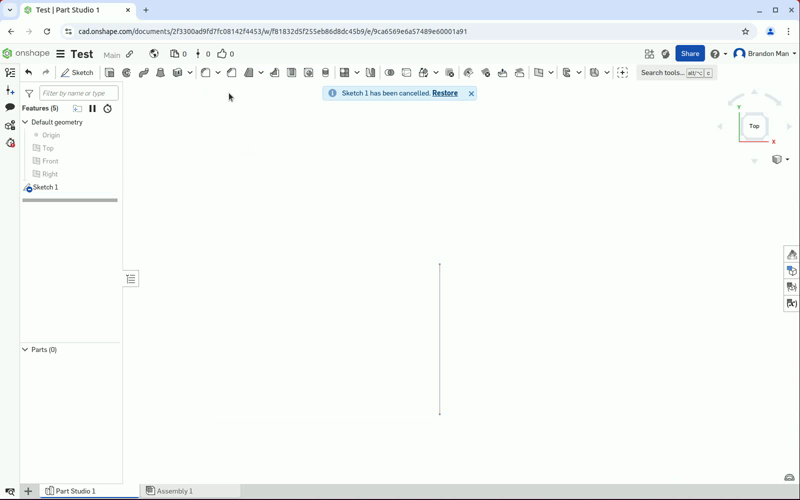
key(shift+s)
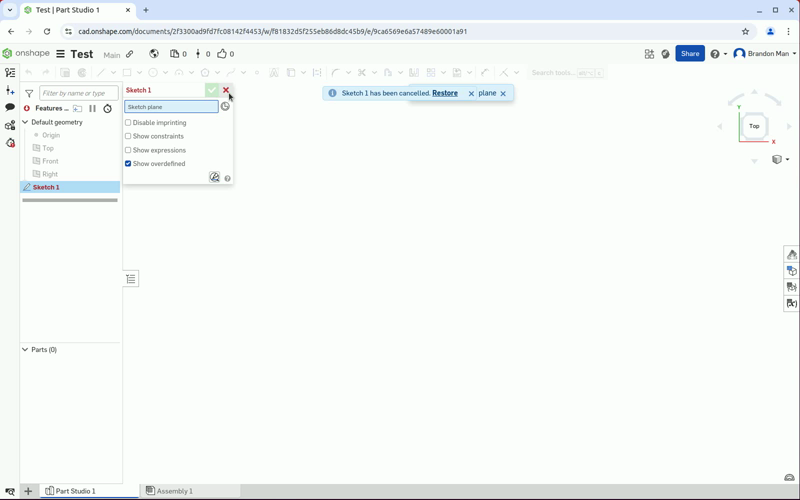
mouse_move(73, 150)
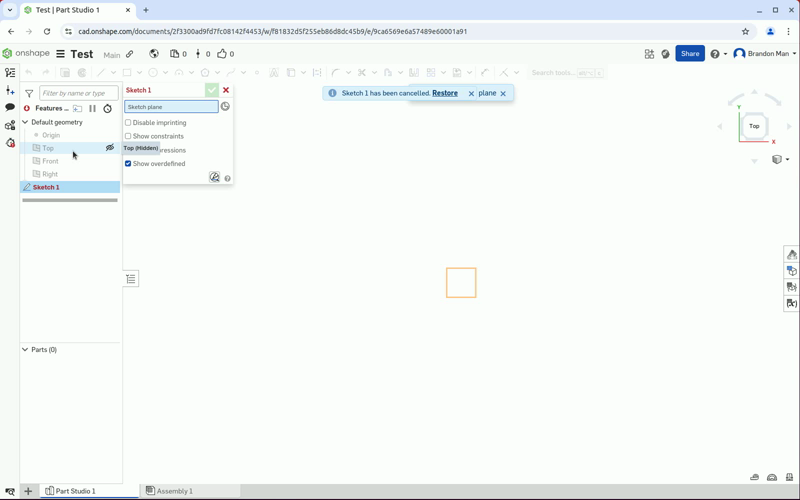
click(73, 150)
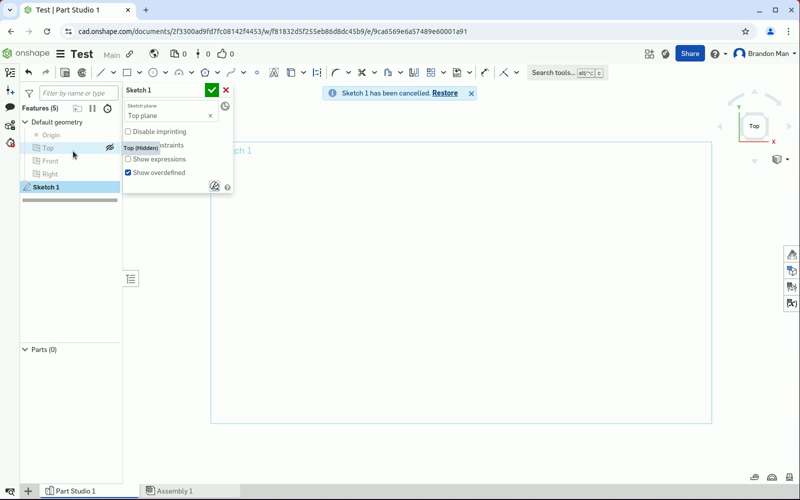
mouse_move(73, 352)
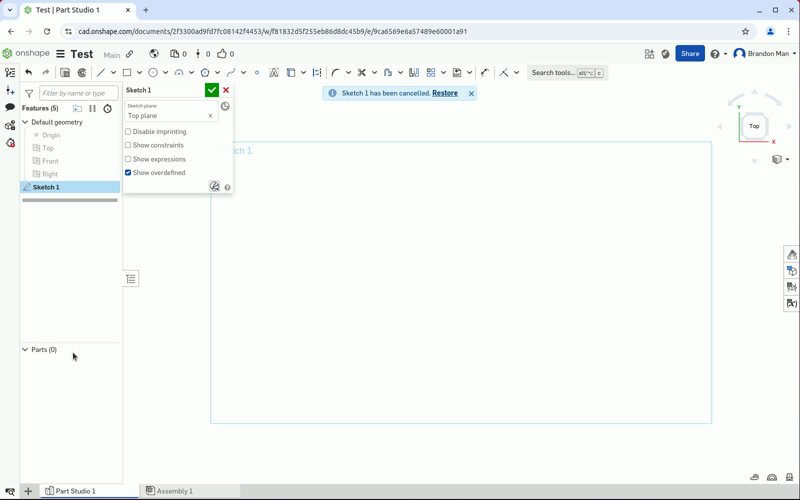
key(y)
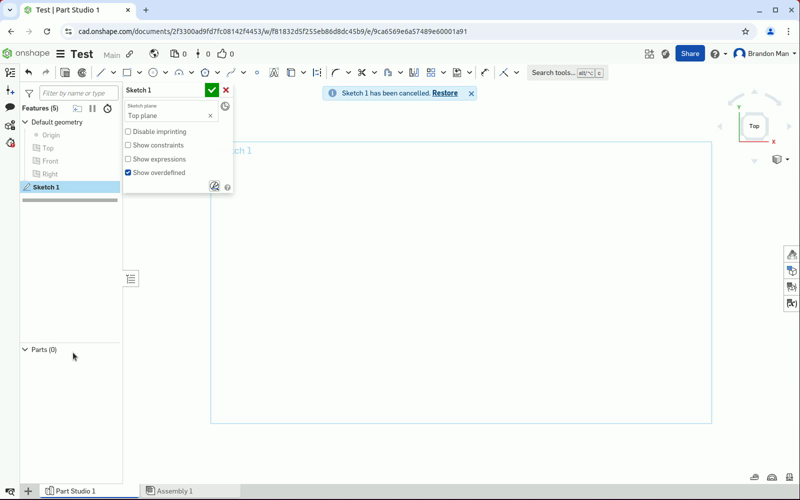
key(l)
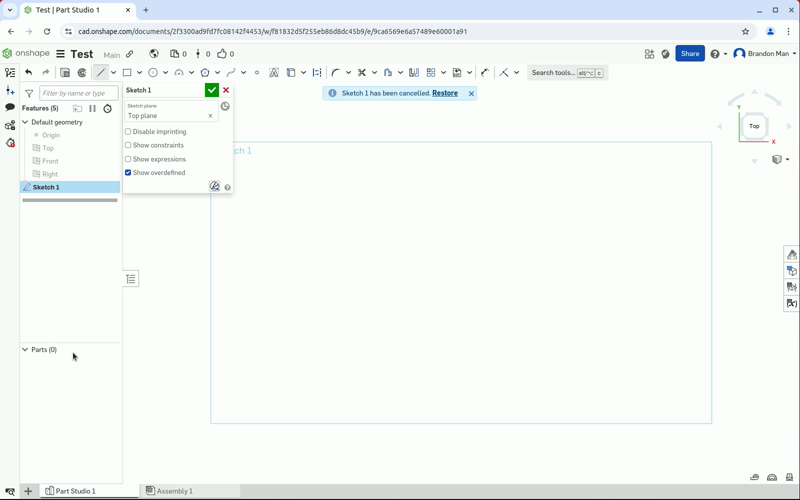
key_down(shift)
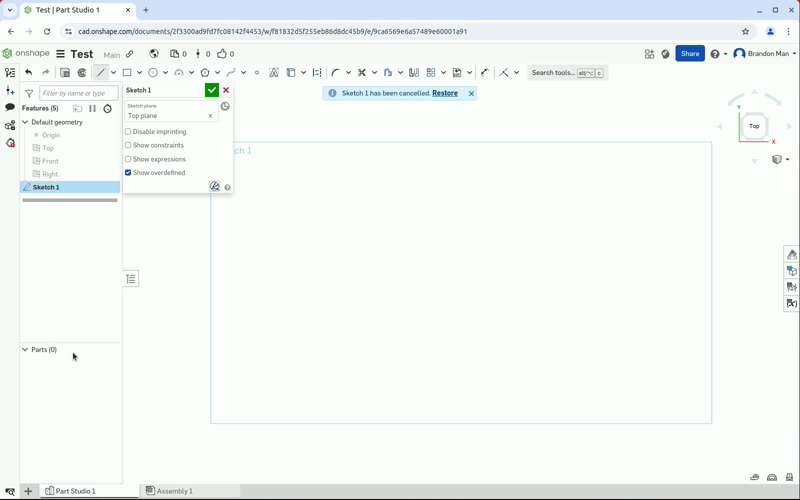
mouse_move(348, 340)
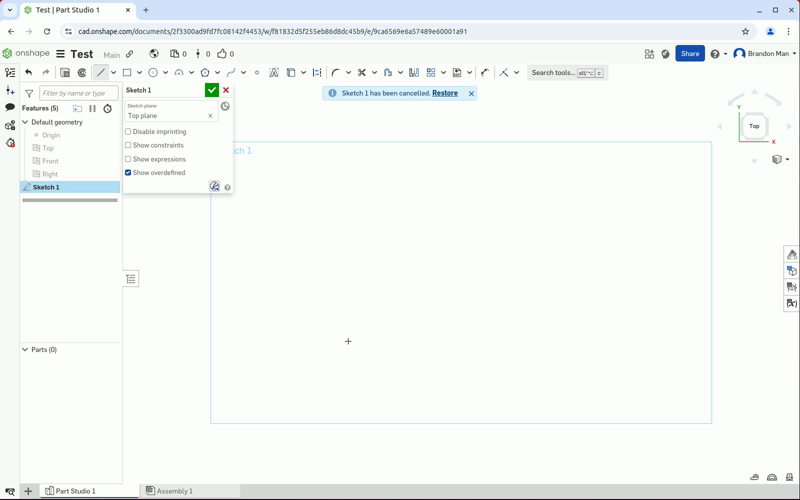
click(348, 340)
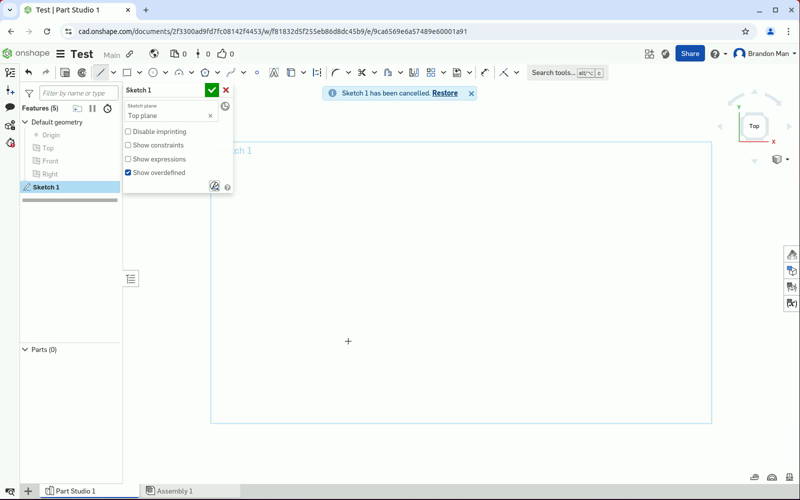
key_up(shift)
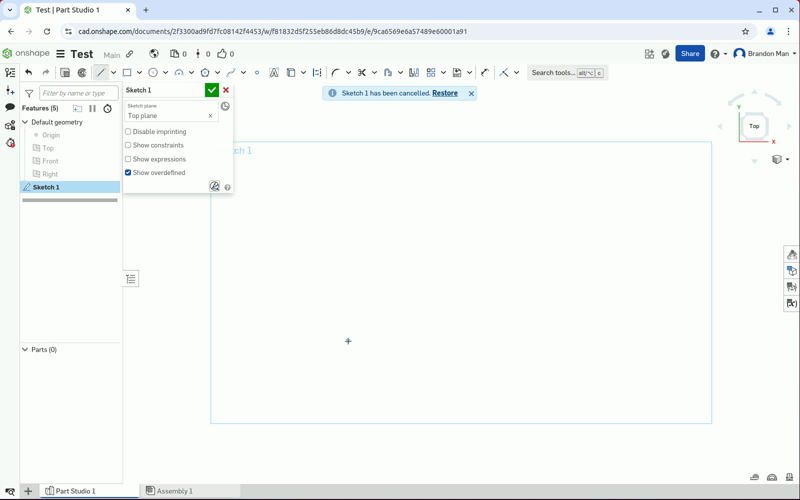
key_down(shift)
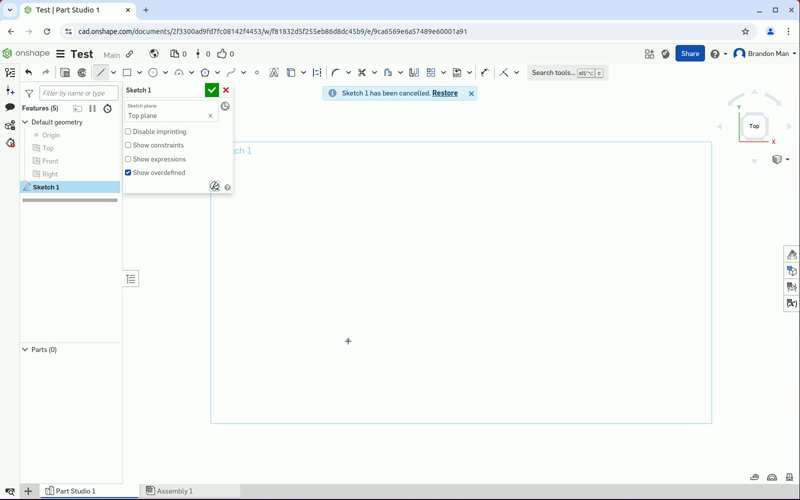
mouse_move(572, 340)
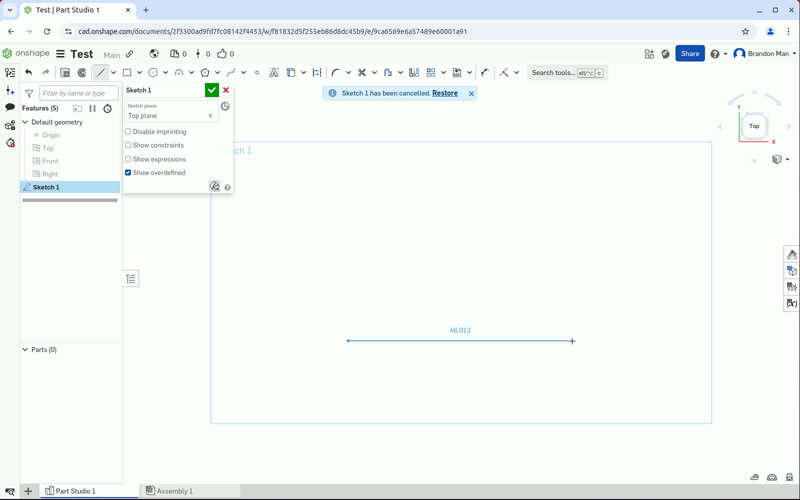
click(572, 340)
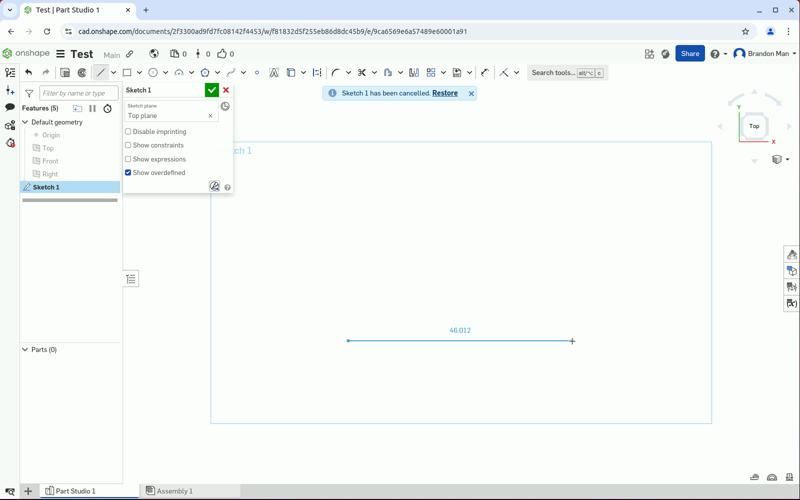
key_up(shift)
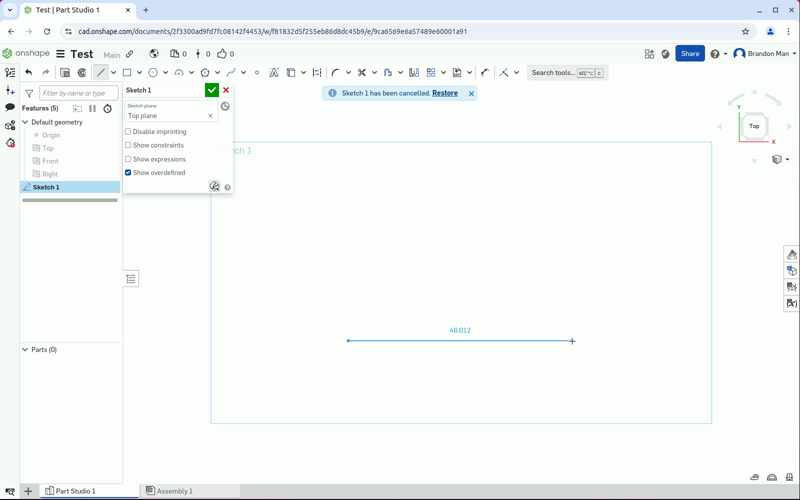
key_down(shift)
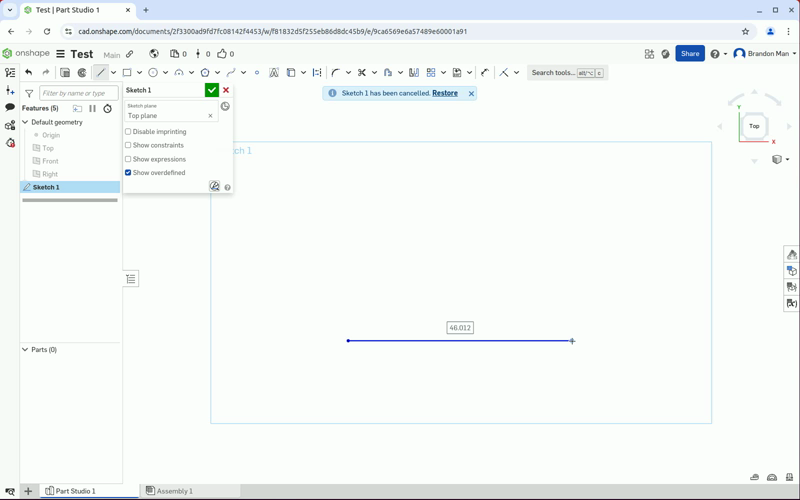
mouse_move(572, 227)
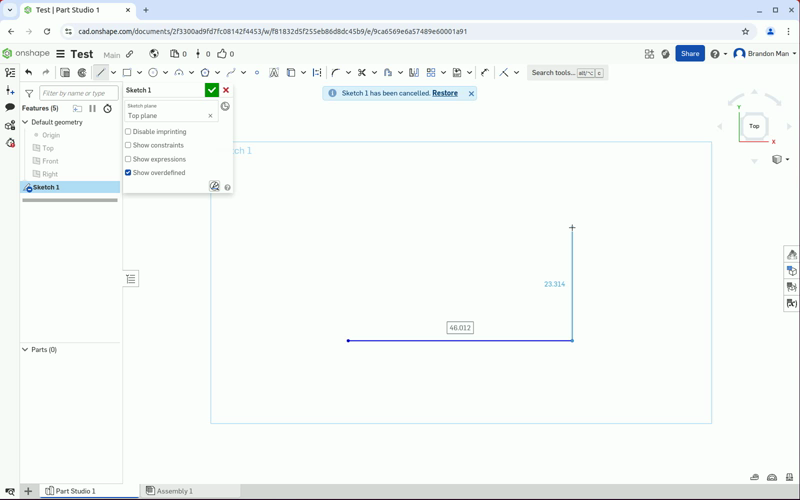
click(572, 227)
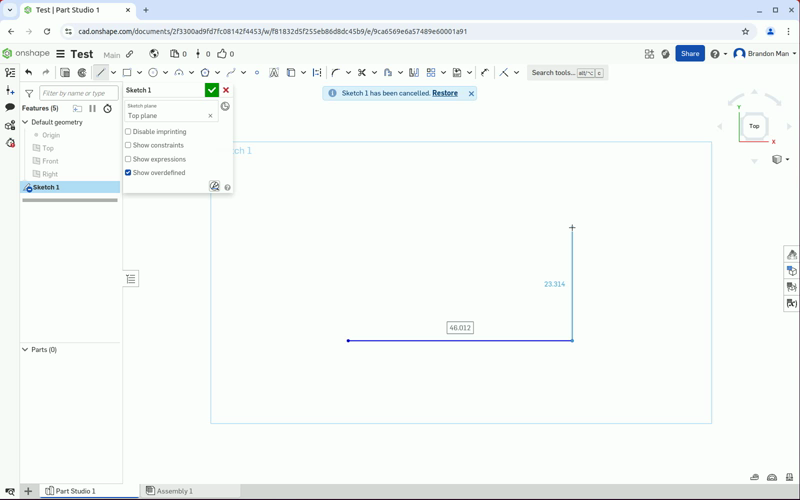
key_up(shift)
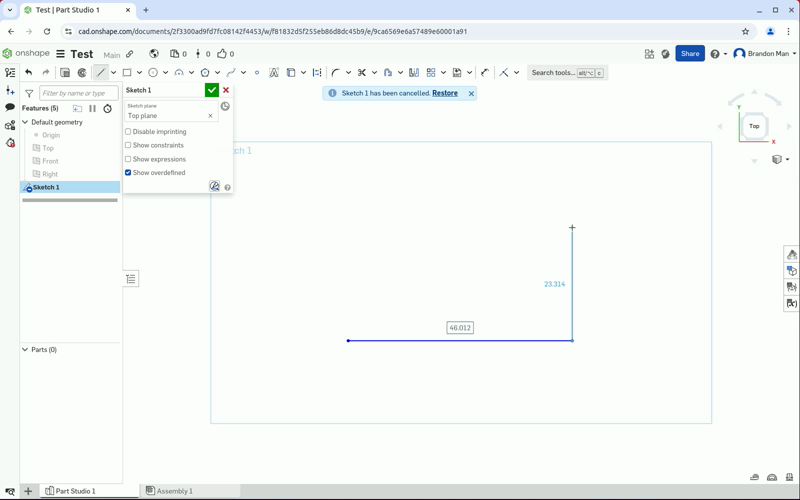
key_down(shift)
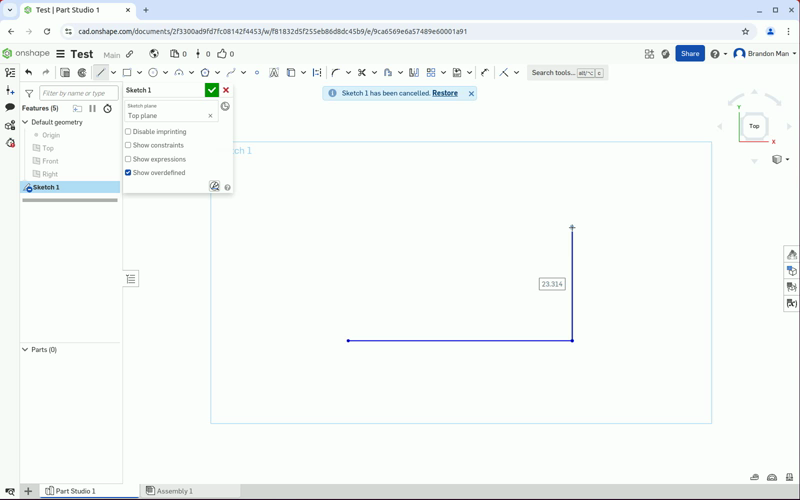
mouse_move(348, 227)
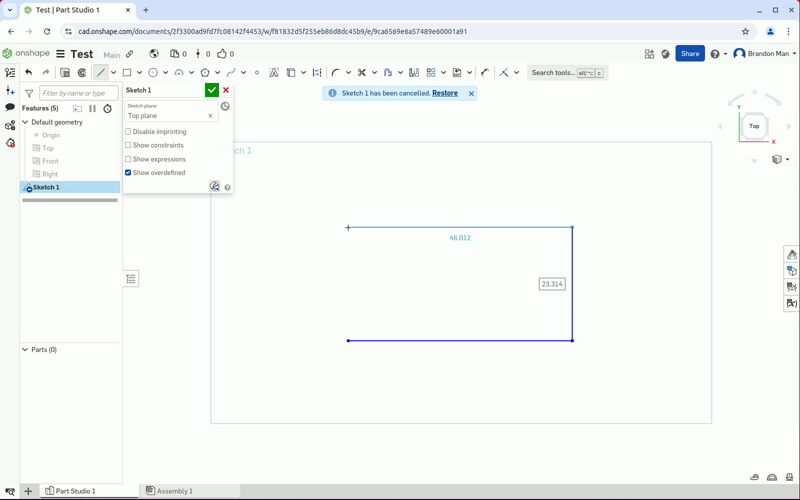
click(348, 227)
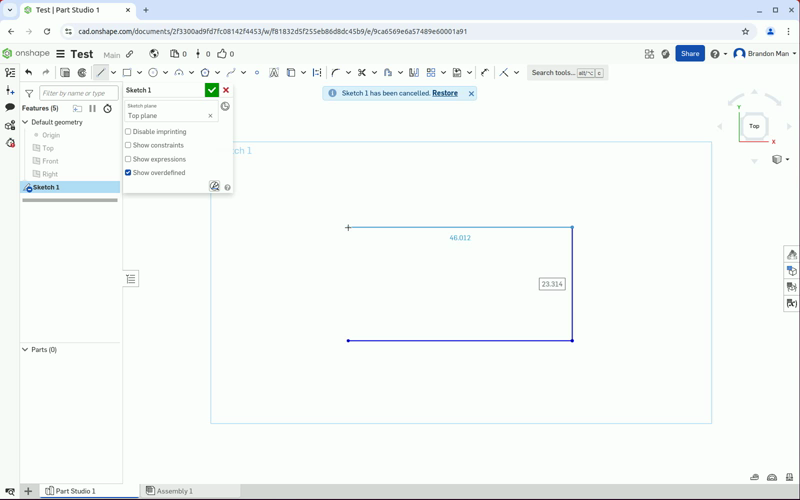
key_up(shift)
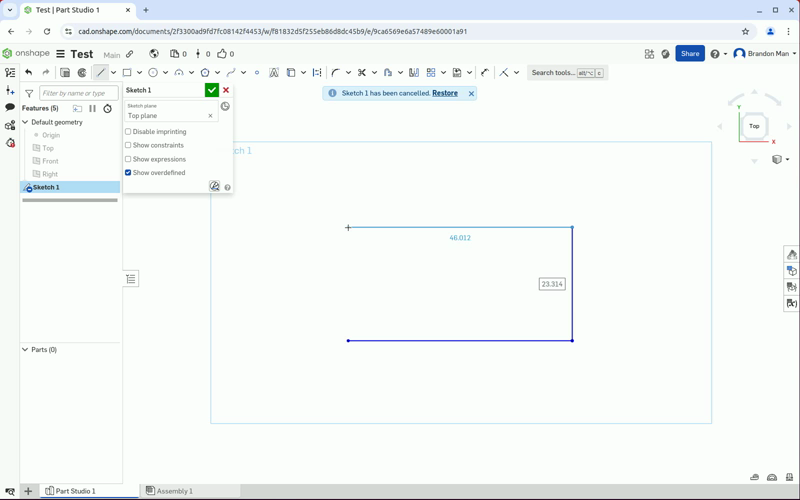
key_down(shift)
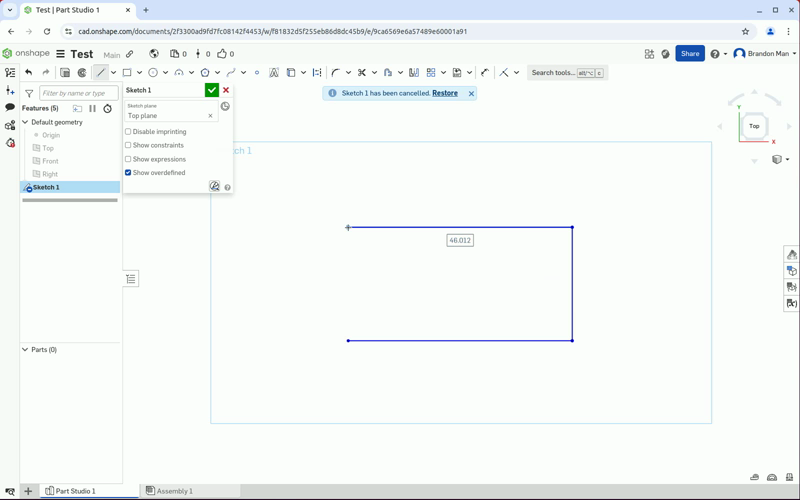
mouse_move(348, 340)
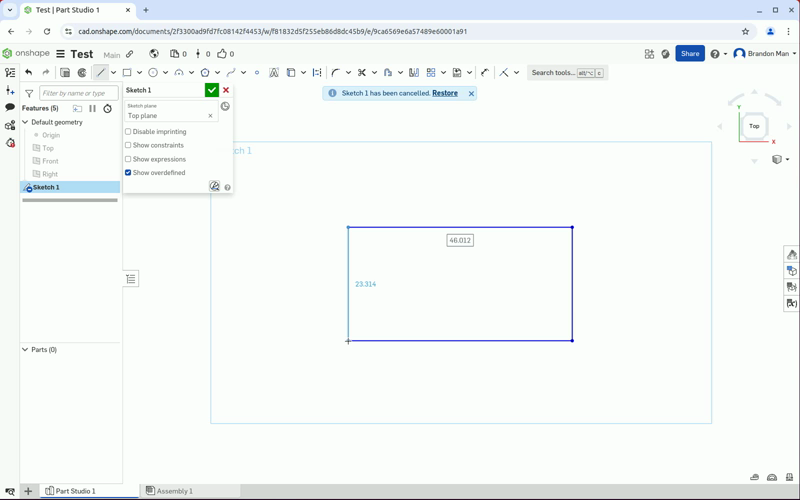
key_up(shift)
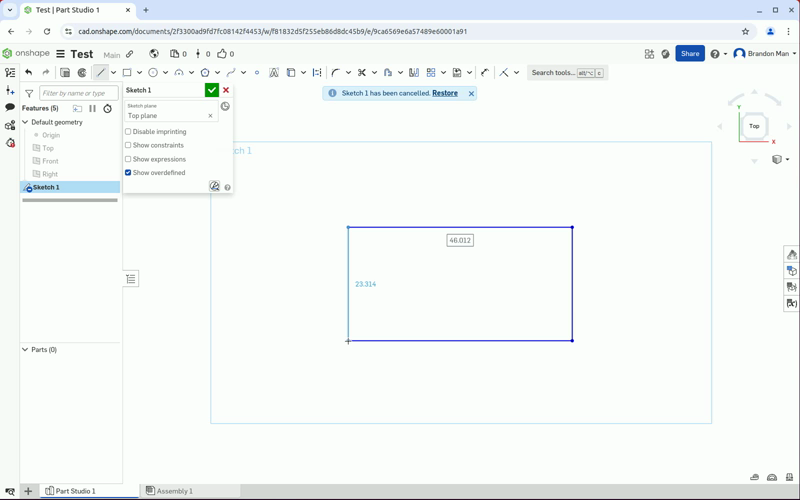
click(348, 340)
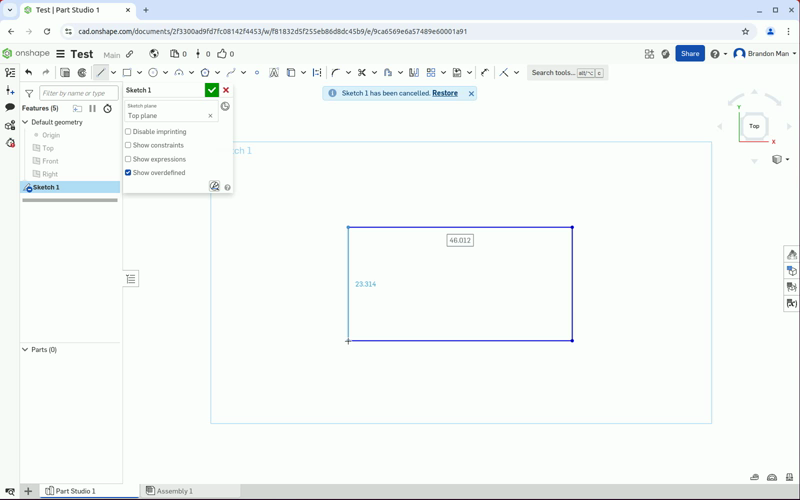
key(esc)
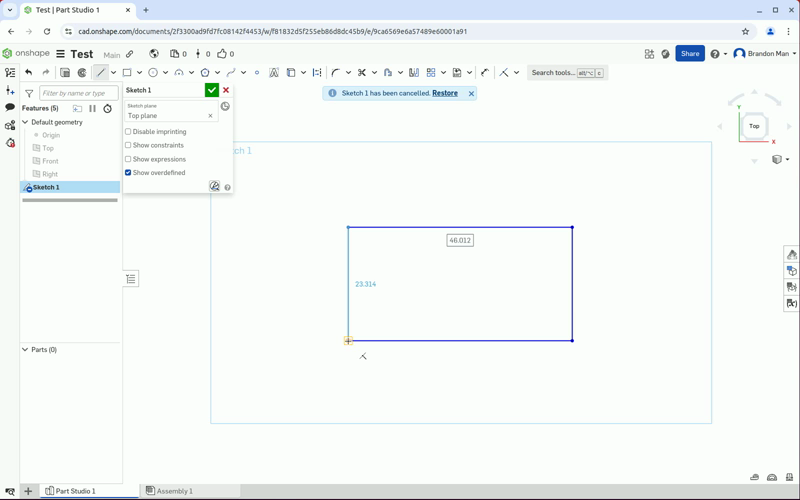
mouse_move(365, 257)
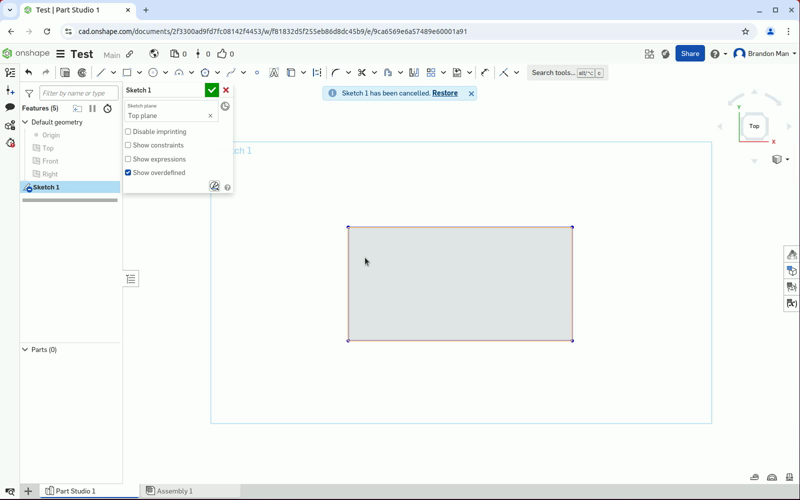
click(365, 257)
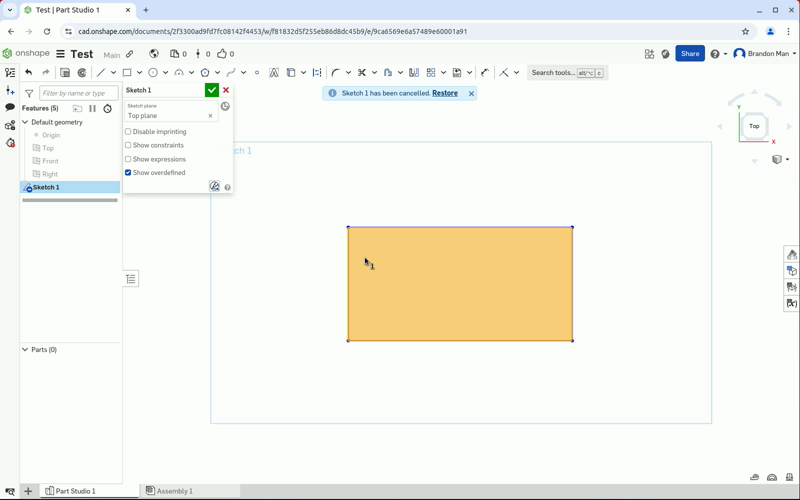
mouse_move(73, 352)
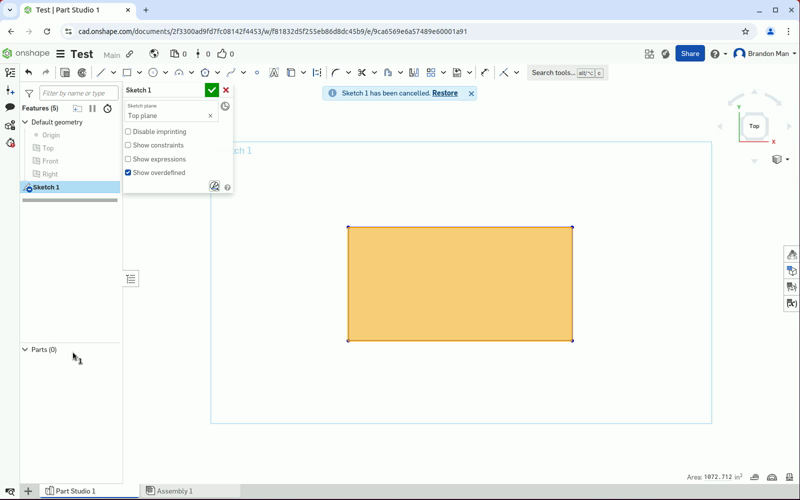
key(shift+y)
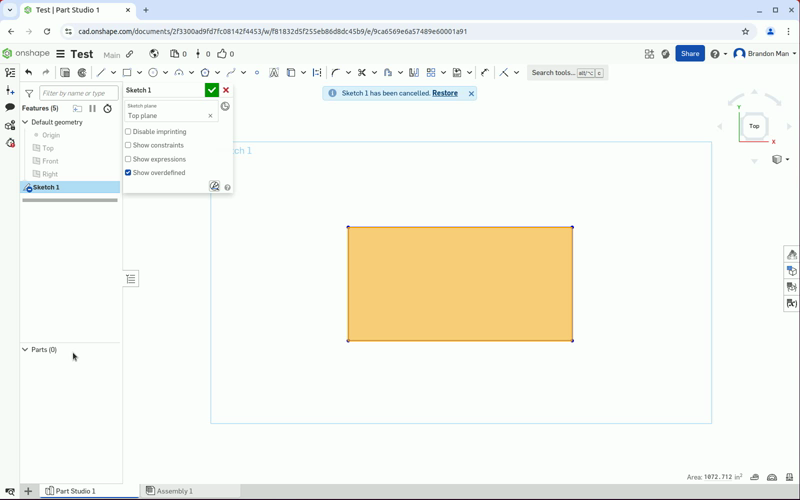
key(shift+e)
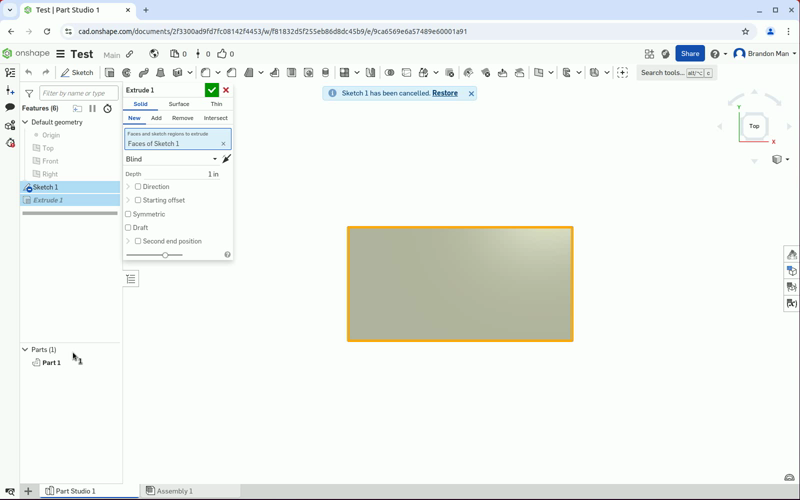
mouse_move(143, 106)
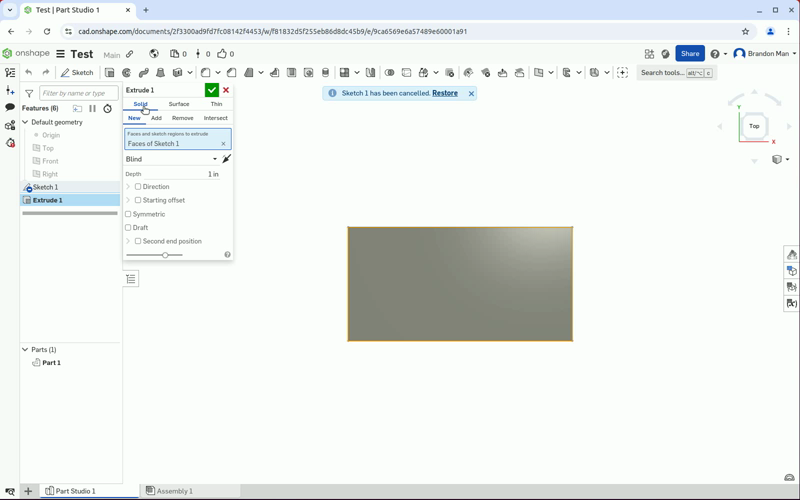
click(143, 106)
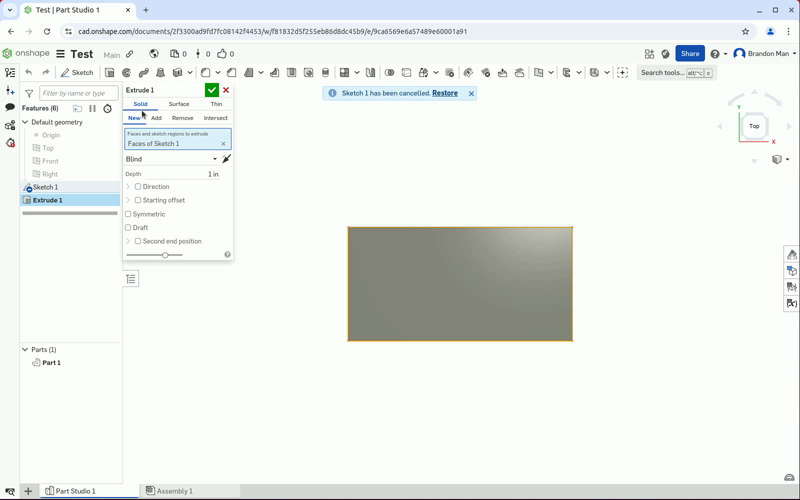
mouse_move(137, 120)
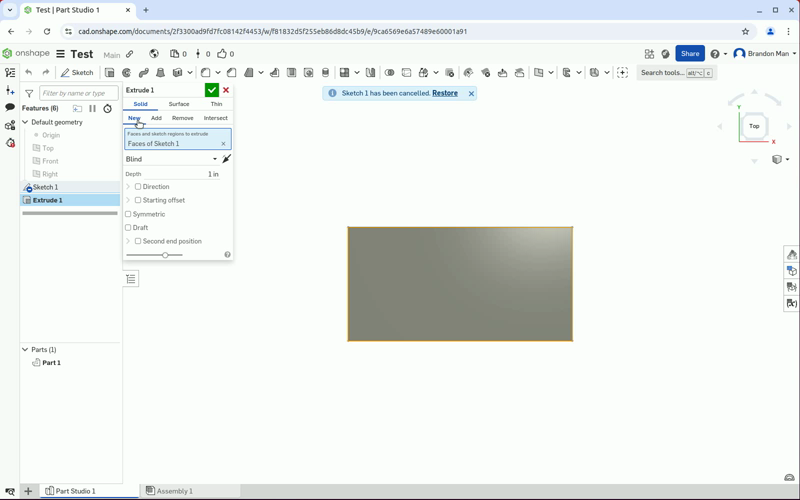
click(137, 120)
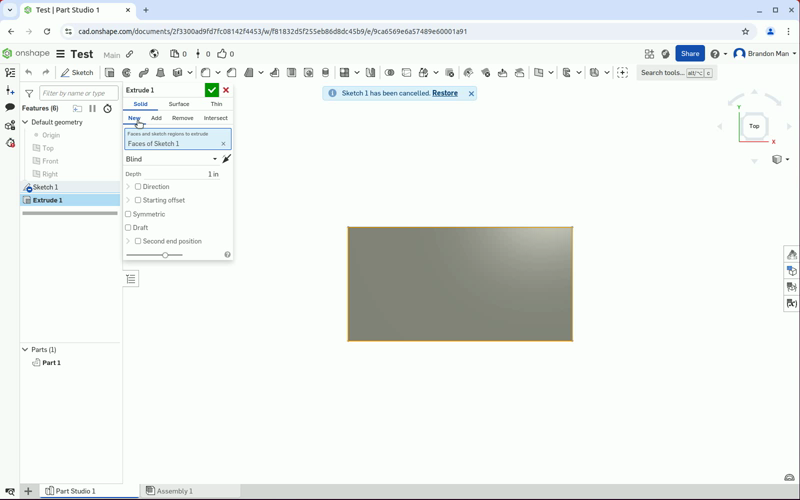
key(tab, 4)
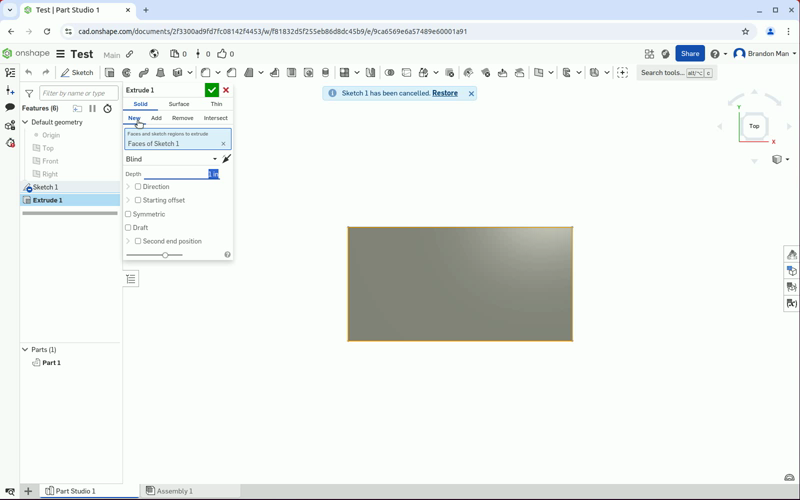
text(13.48)
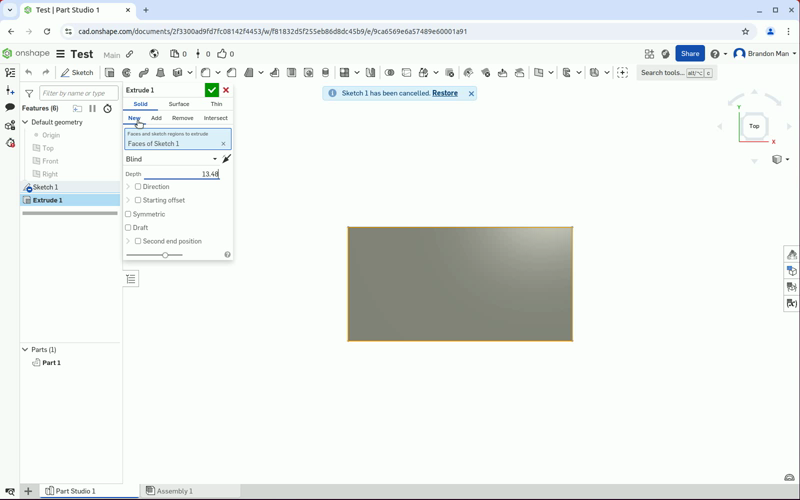
key(enter)
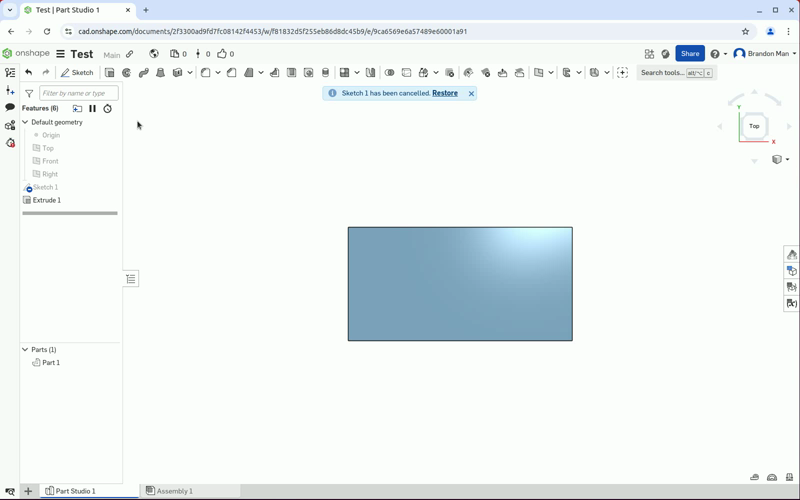
key(shift+h)
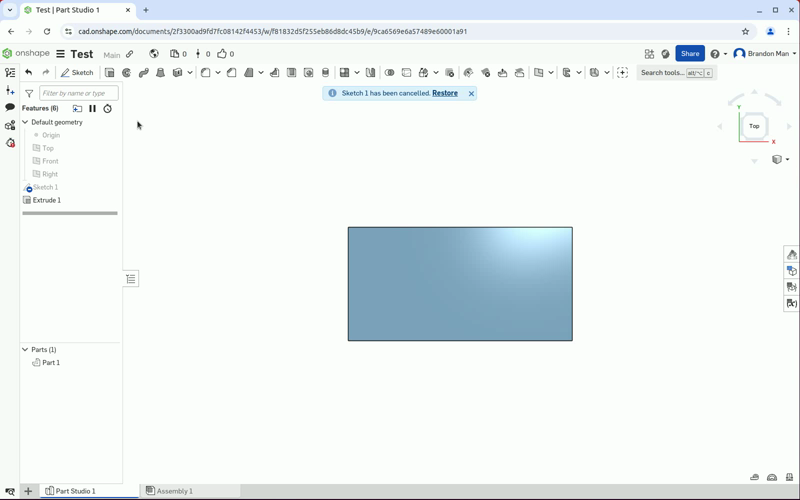
key(shift+h)
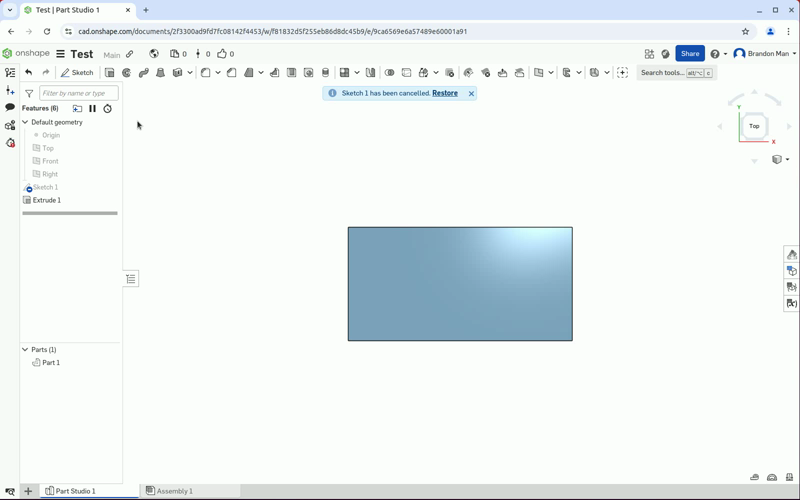
mouse_move(73, 189)
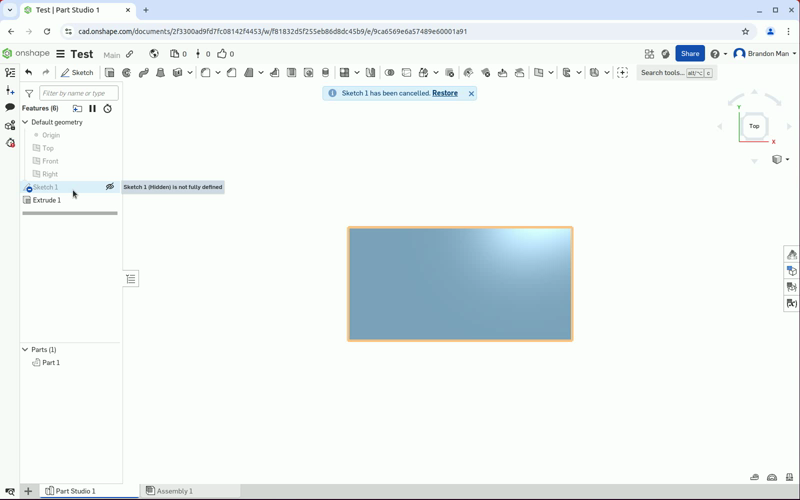
click(73, 189)
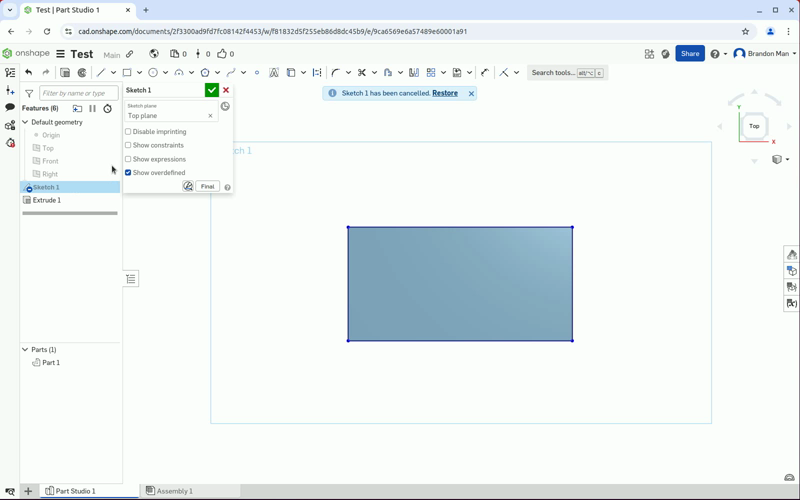
mouse_move(229, 92)
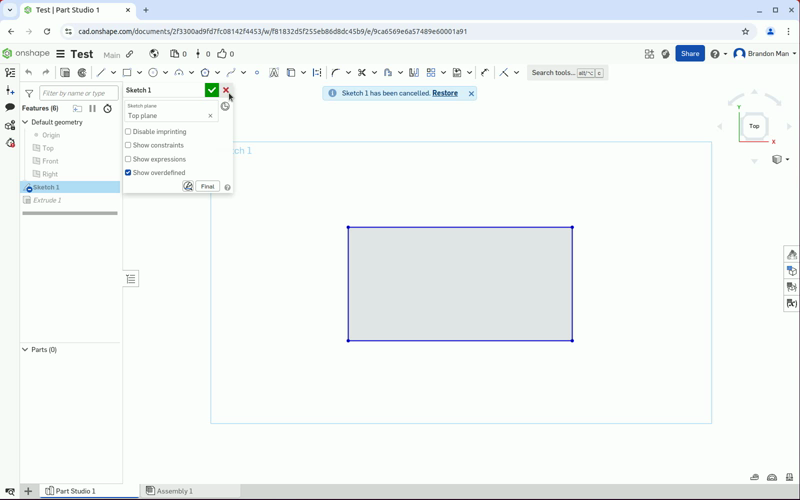
click(229, 92)
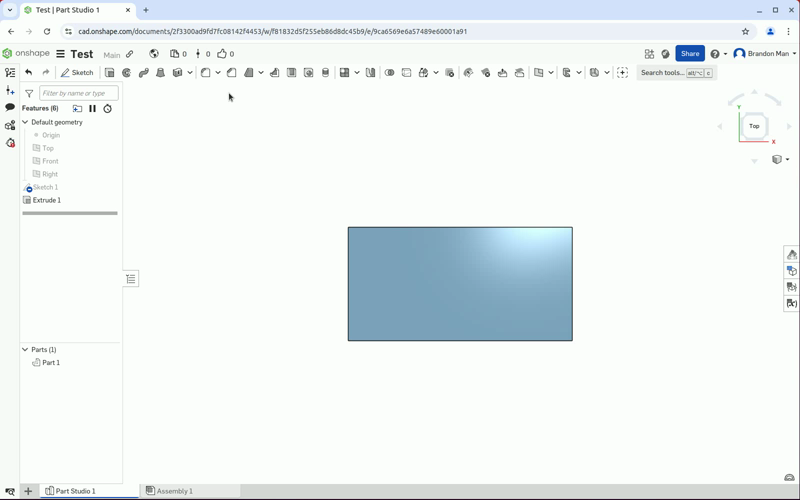
mouse_move(541, 75)
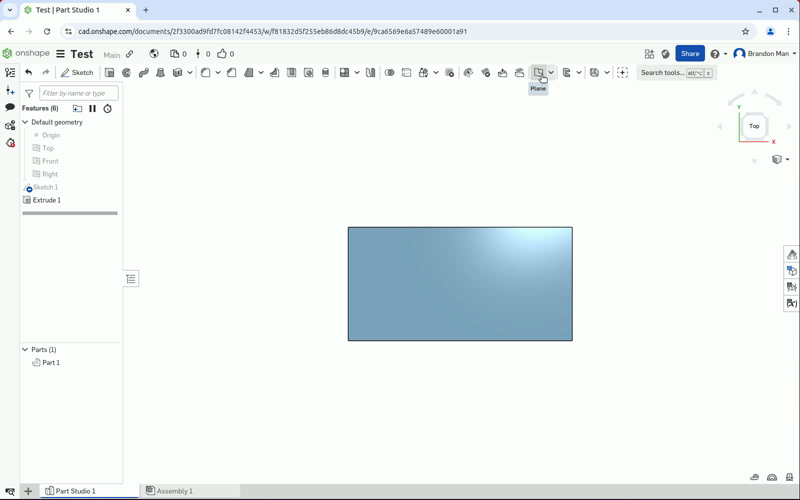
click(541, 75)
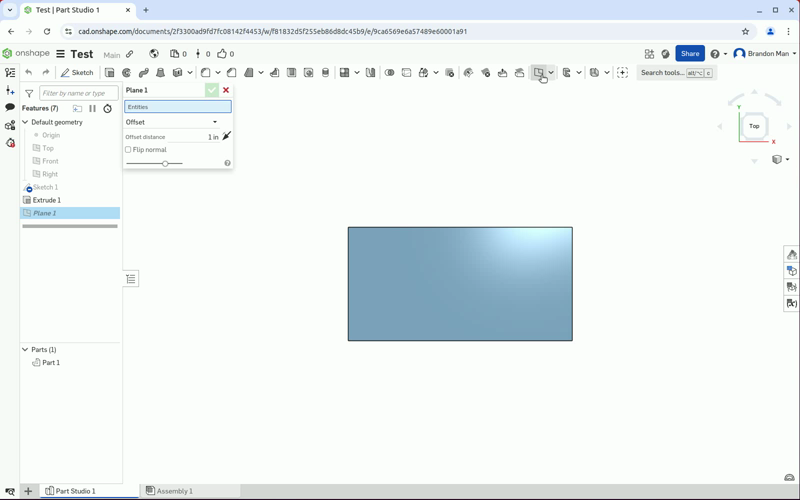
mouse_move(73, 150)
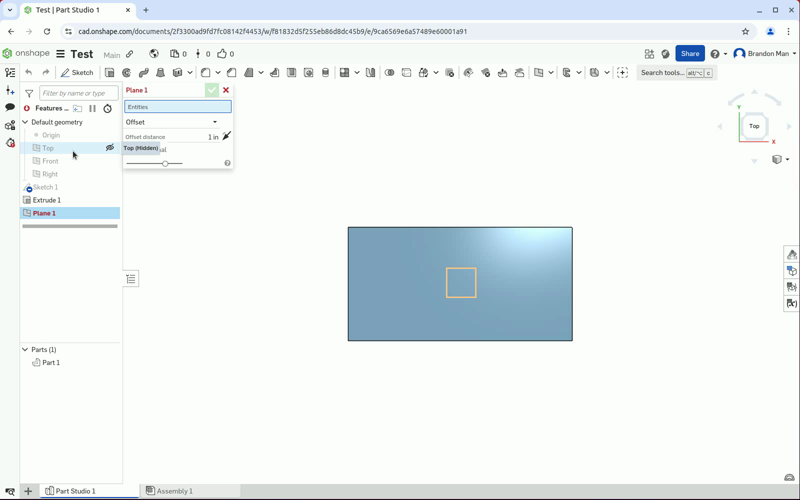
click(73, 150)
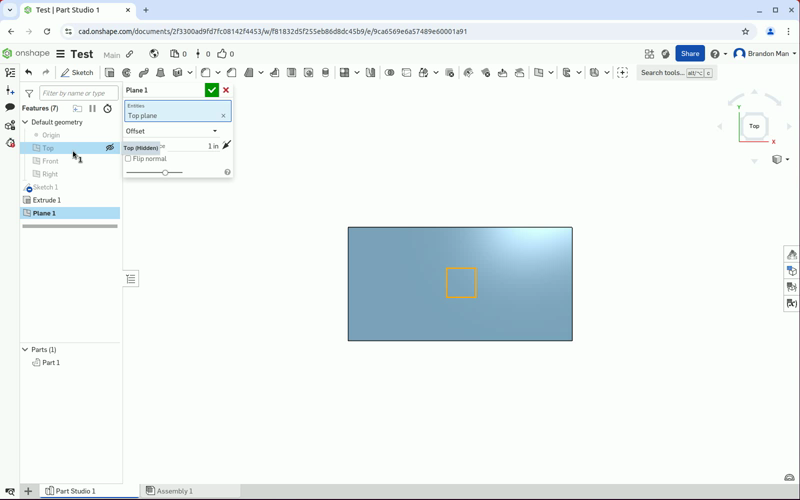
key(tab, 2)
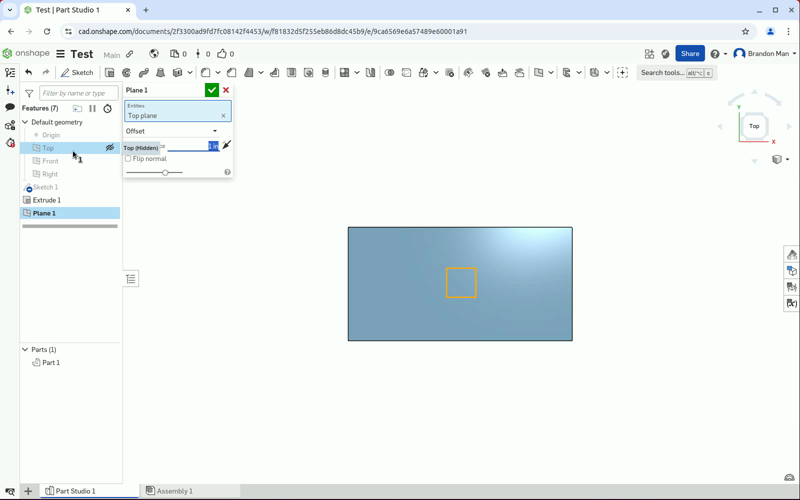
text(13.495)
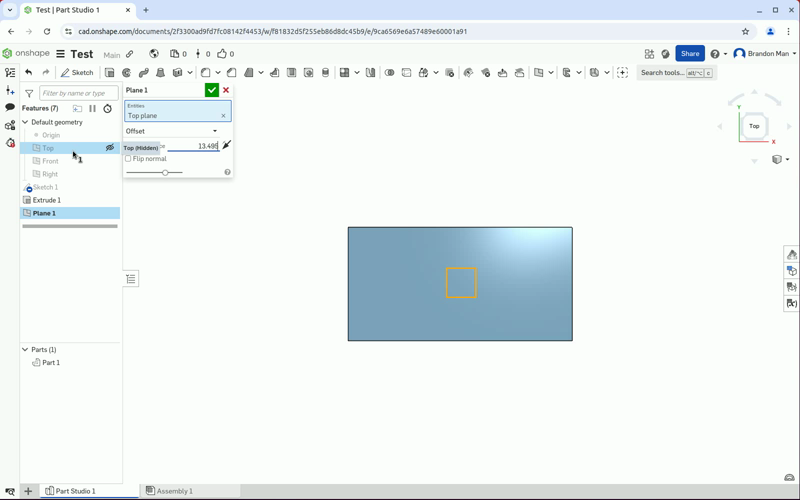
key(enter, 2)
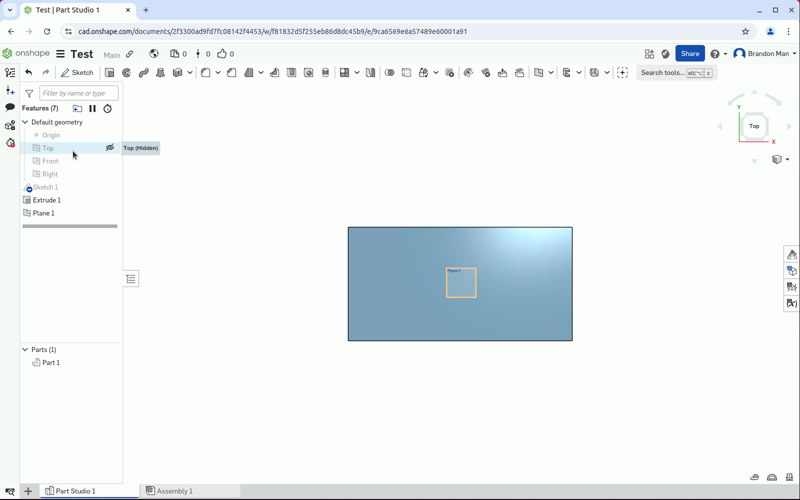
key(shift+s)
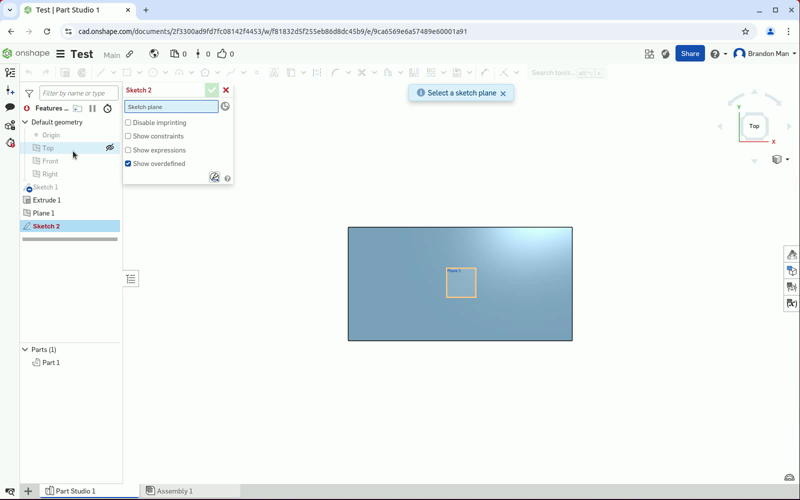
mouse_move(73, 215)
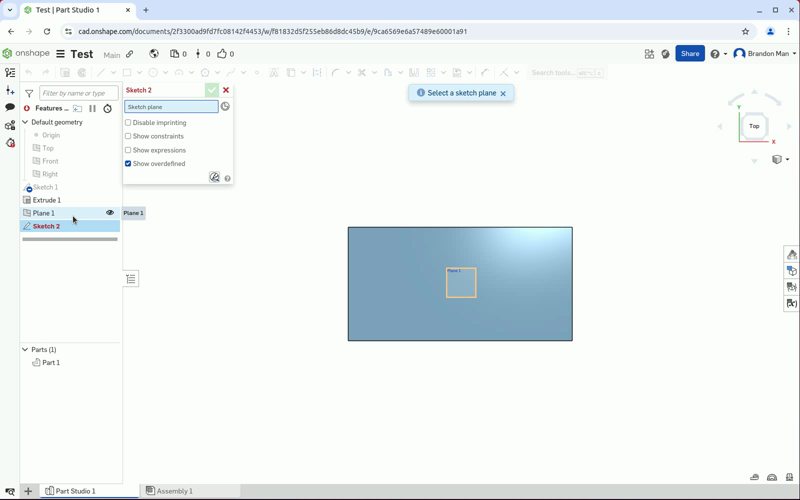
click(73, 215)
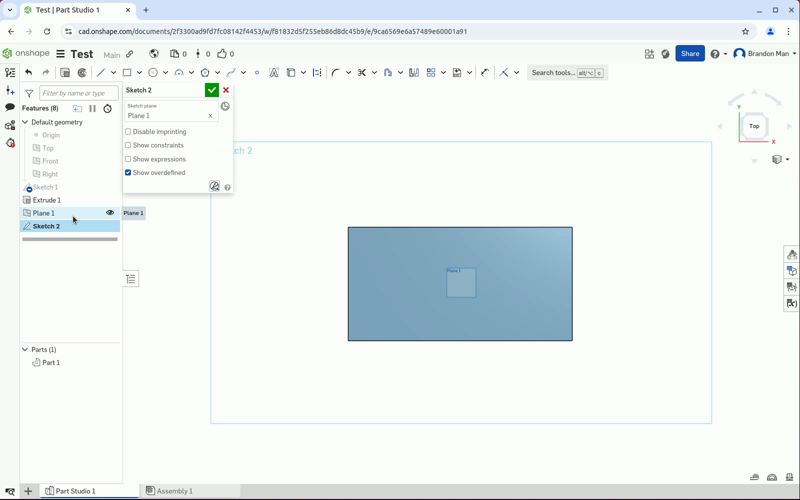
mouse_move(73, 352)
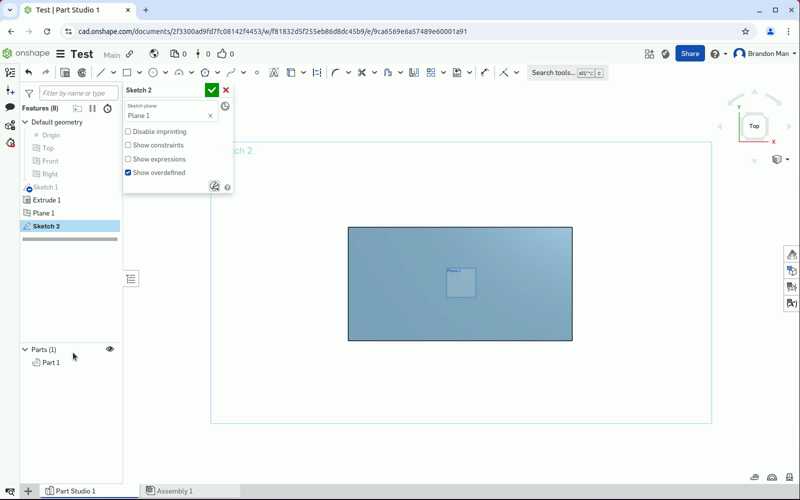
key(y)
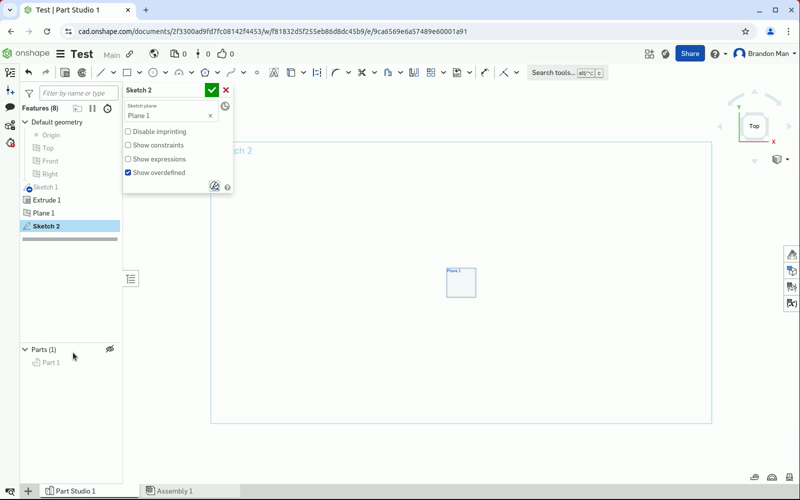
key(l)
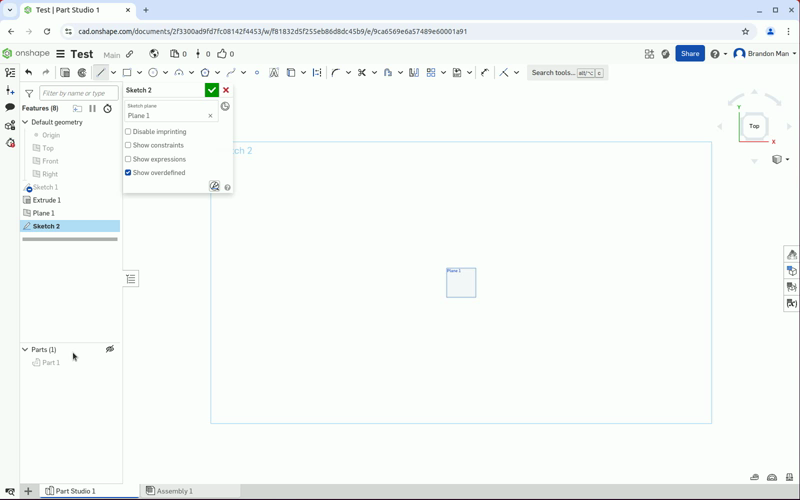
key_down(shift)
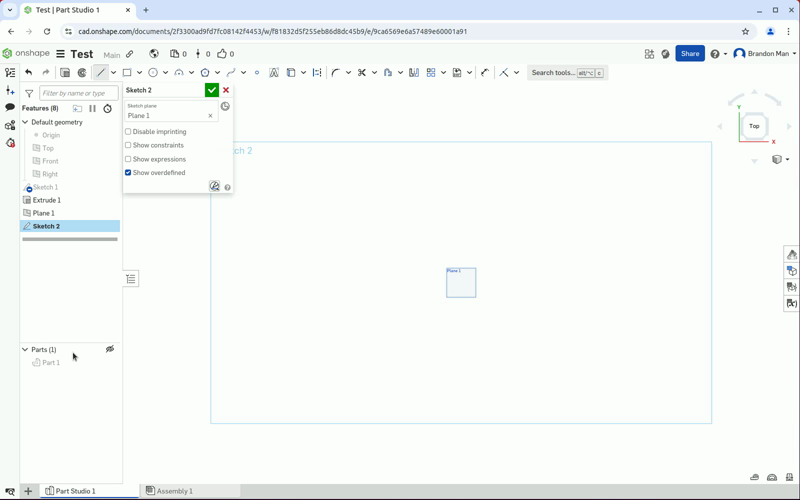
mouse_move(380, 307)
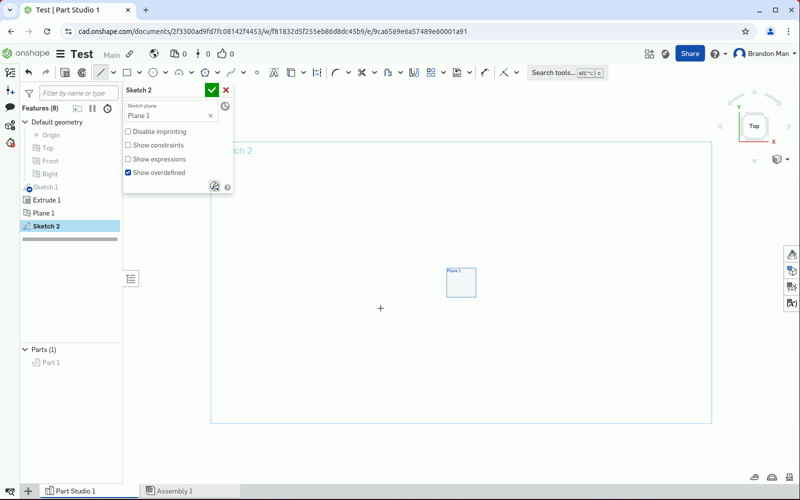
click(380, 307)
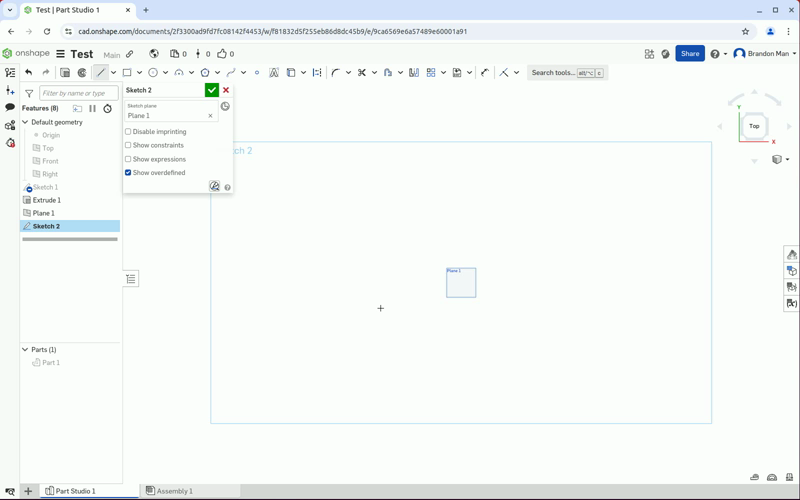
key_up(shift)
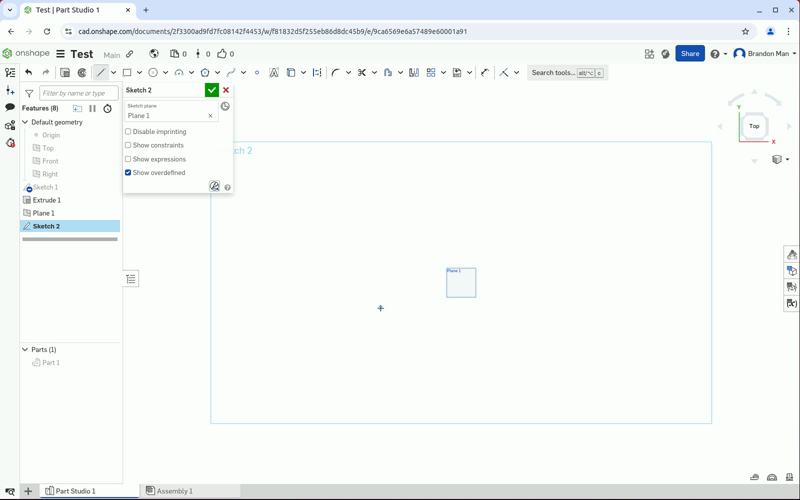
key_down(shift)
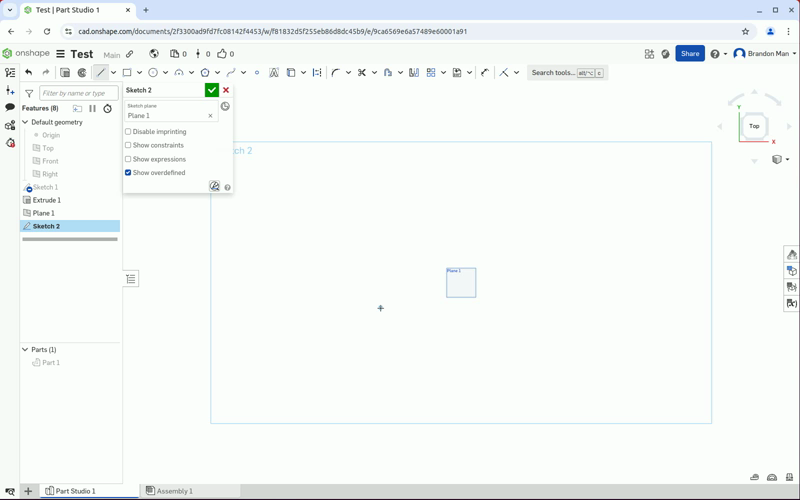
mouse_move(540, 307)
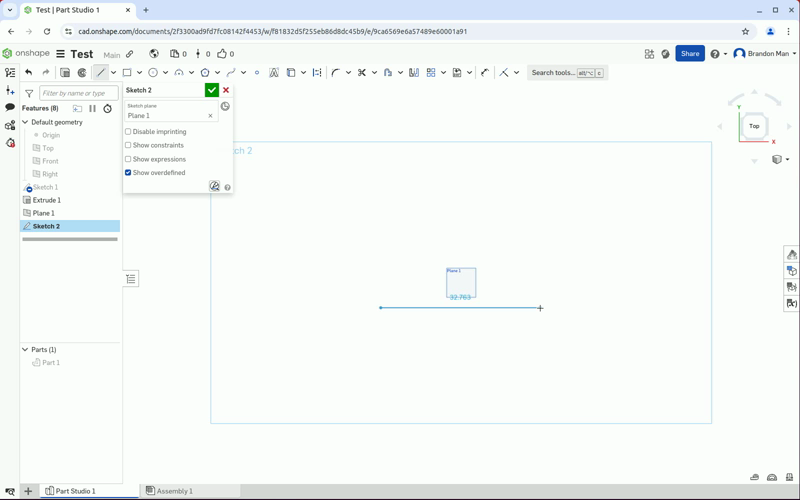
click(540, 307)
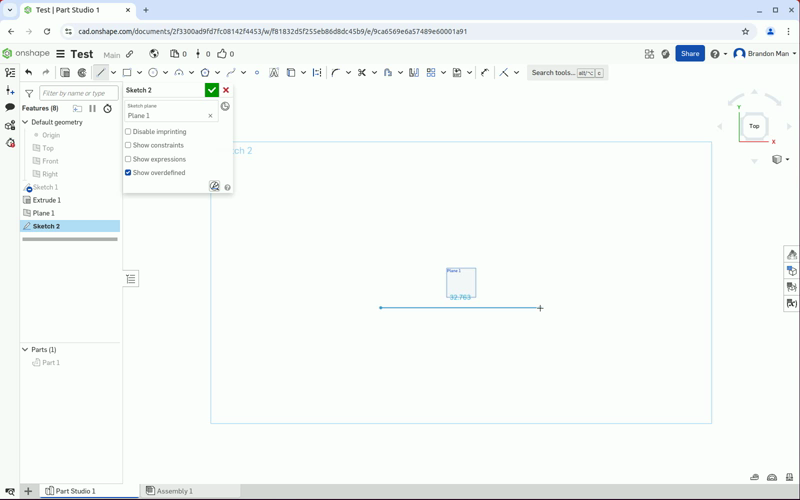
key_up(shift)
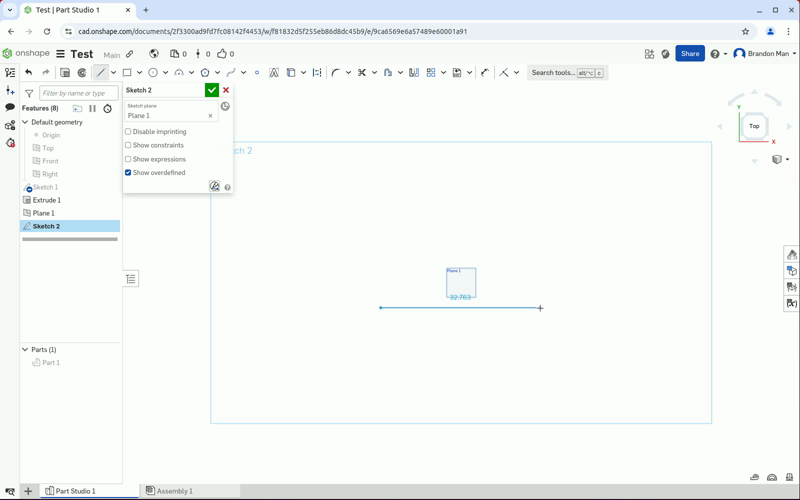
key_down(shift)
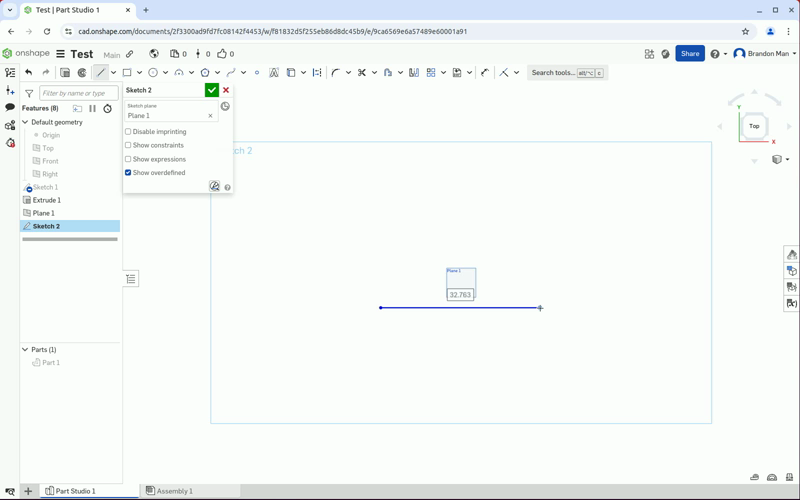
mouse_move(570, 307)
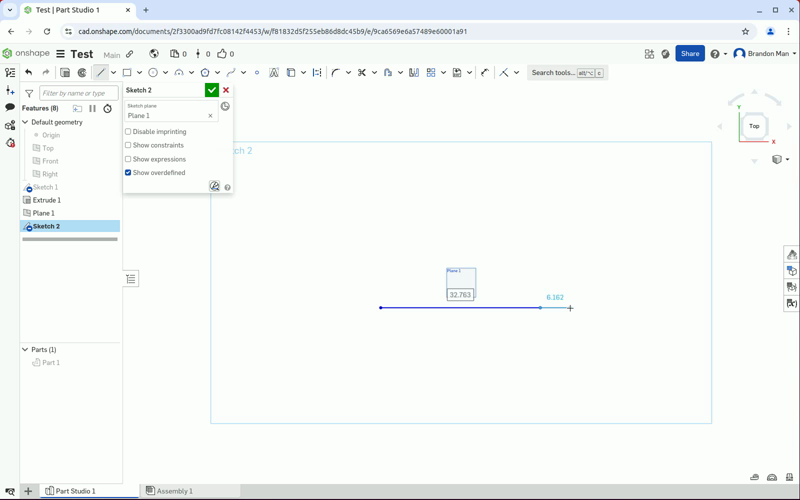
mouse_move(540, 258)
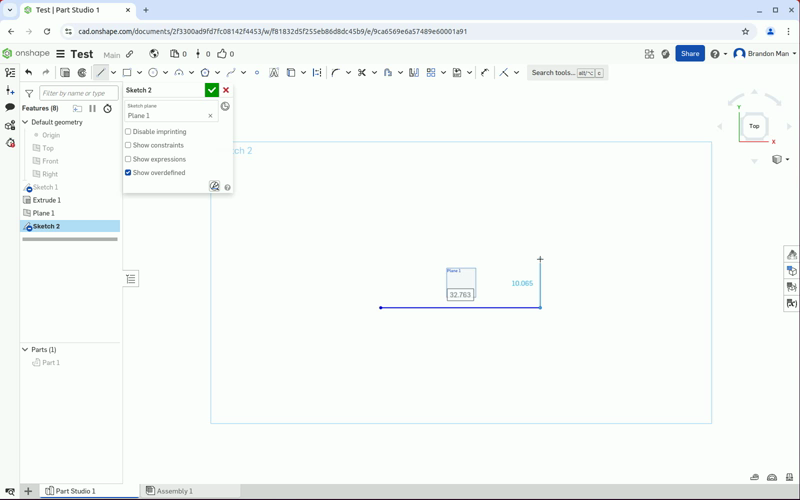
click(540, 258)
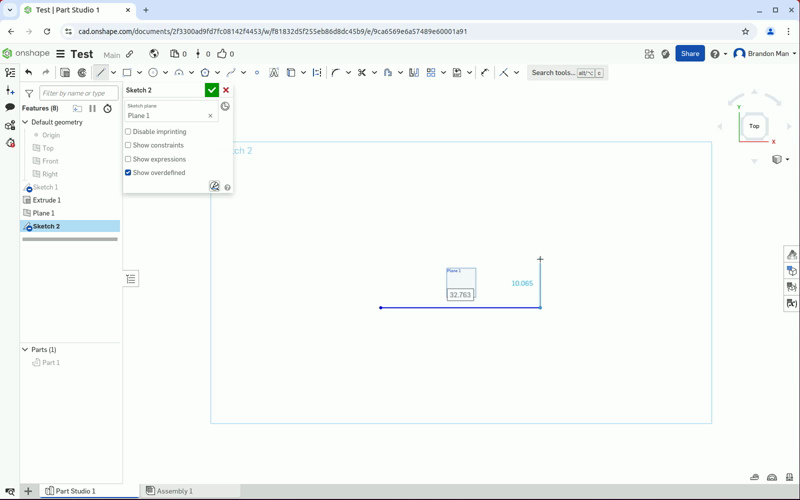
key_up(shift)
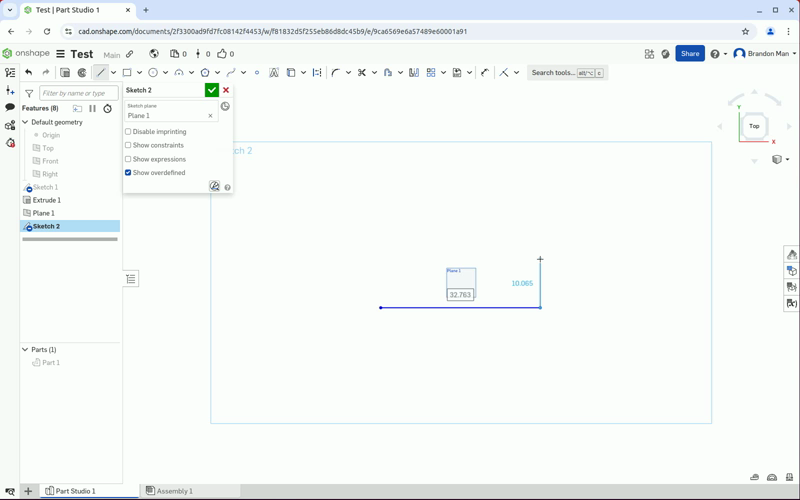
key_down(shift)
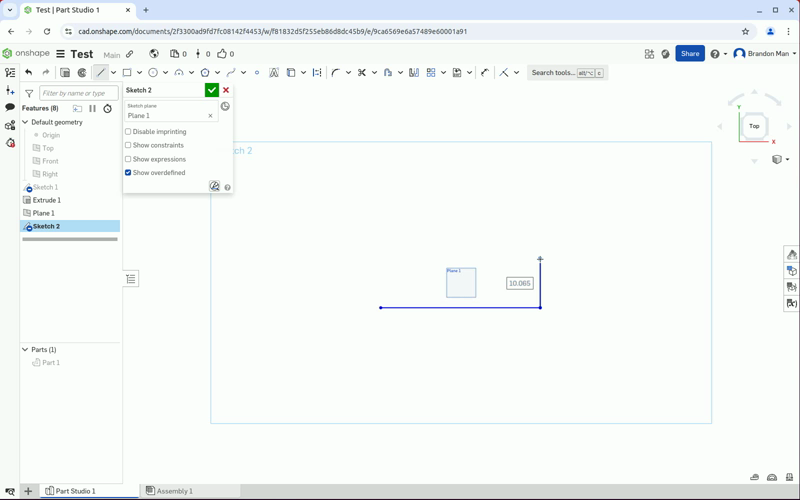
mouse_move(380, 258)
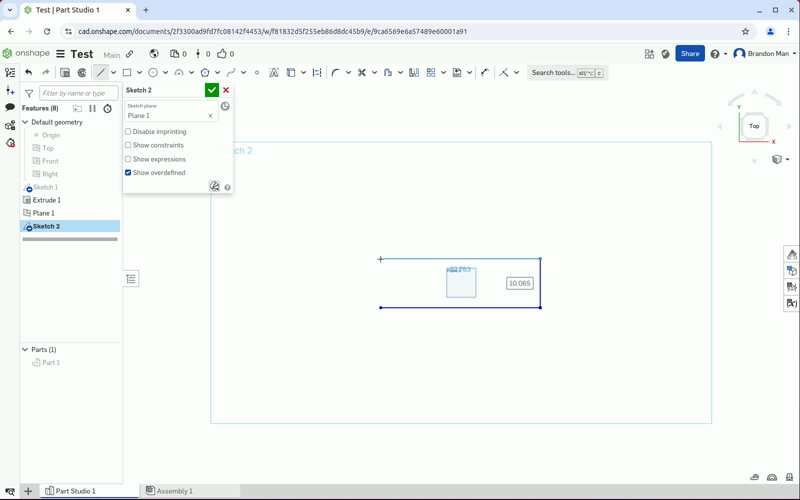
click(380, 258)
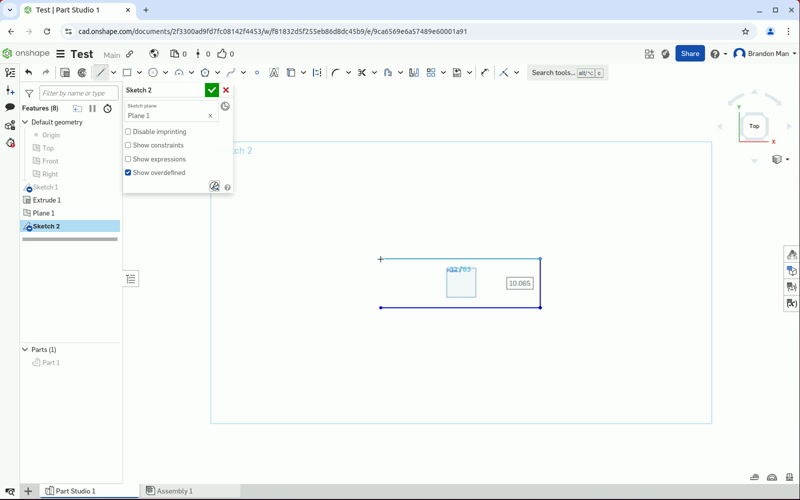
key_up(shift)
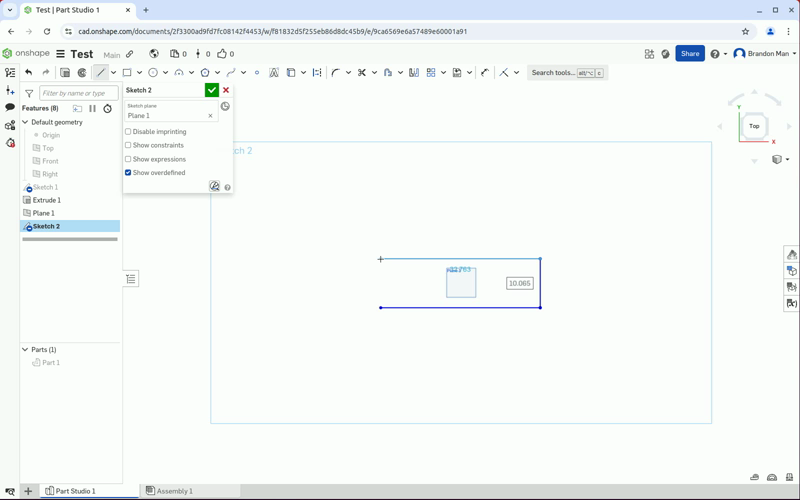
mouse_move(410, 258)
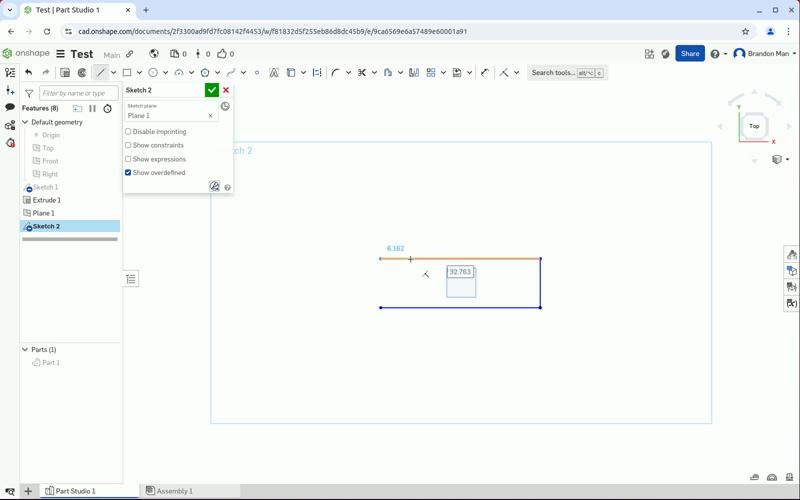
key_down(shift)
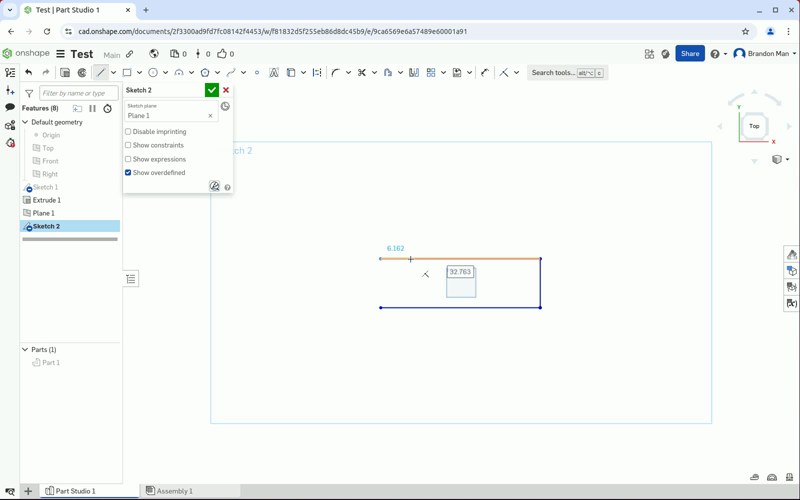
mouse_move(380, 307)
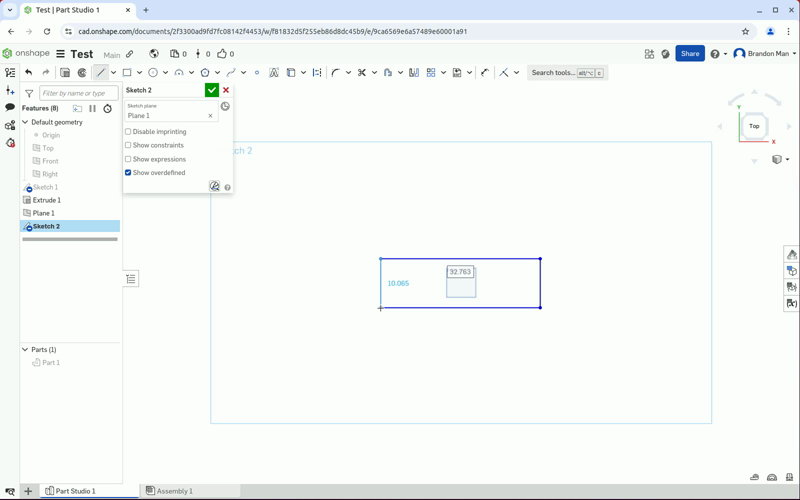
key_up(shift)
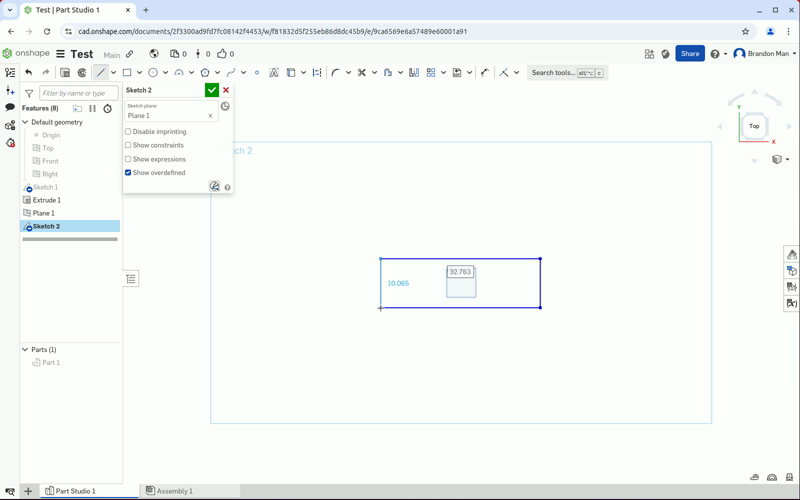
click(380, 307)
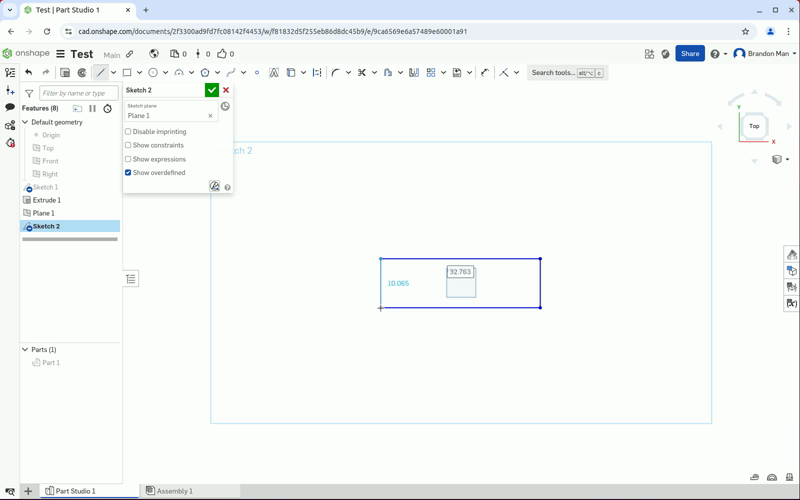
key(esc)
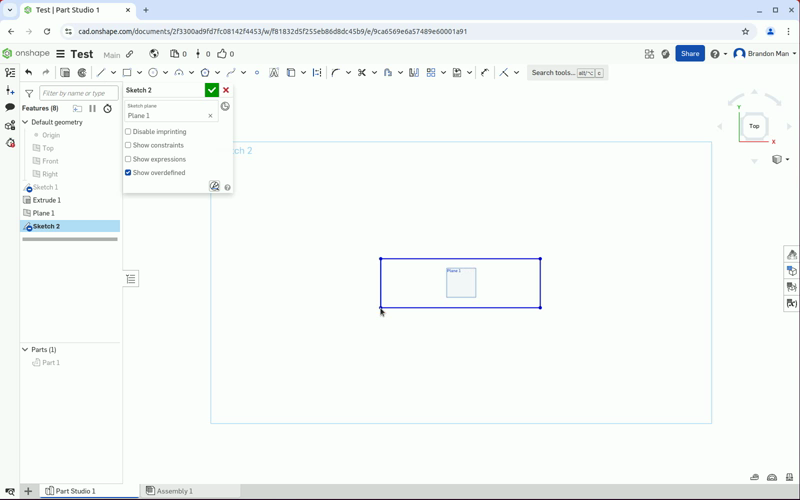
mouse_move(525, 300)
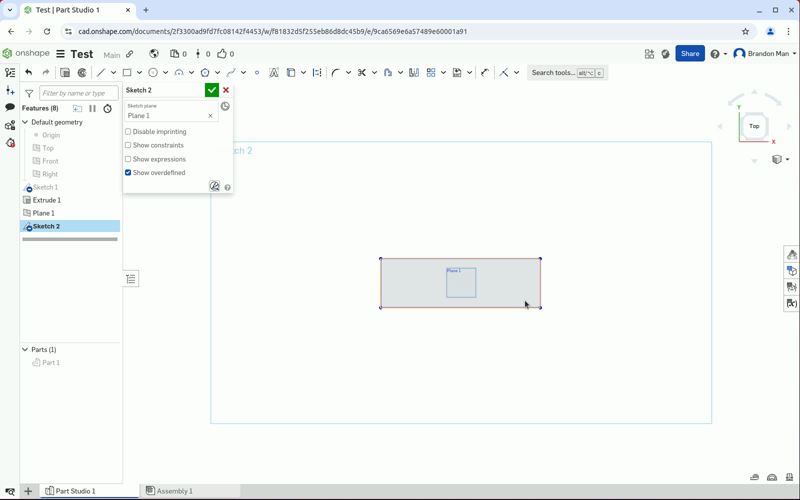
click(525, 300)
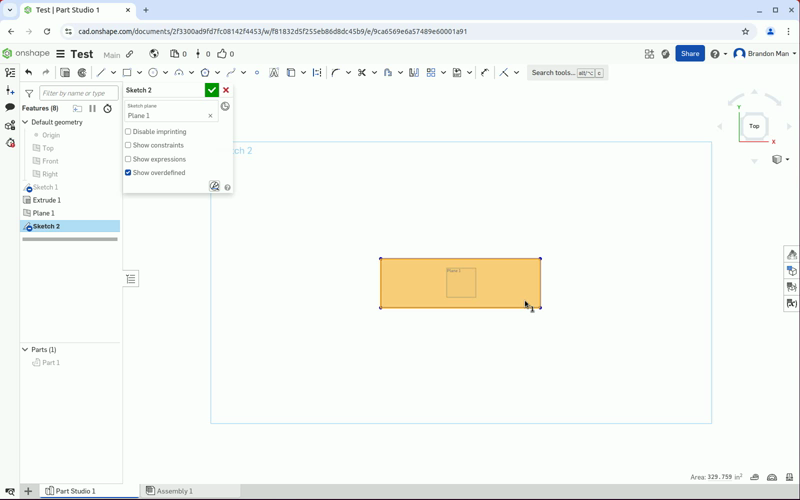
mouse_move(73, 352)
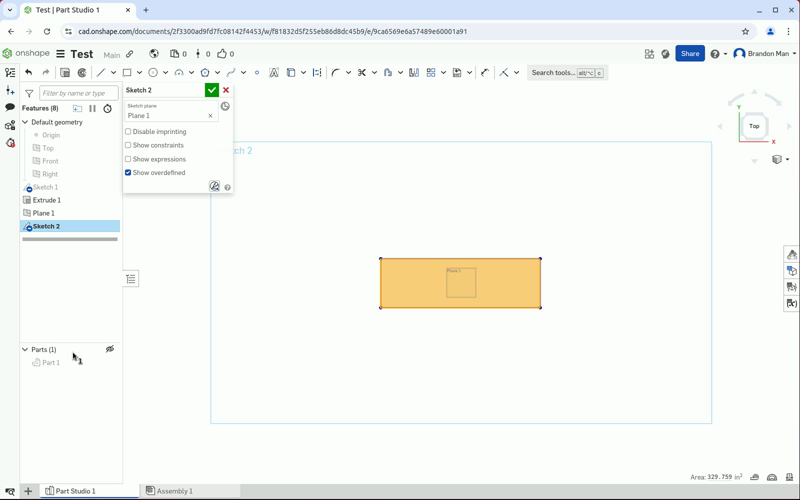
key(shift+y)
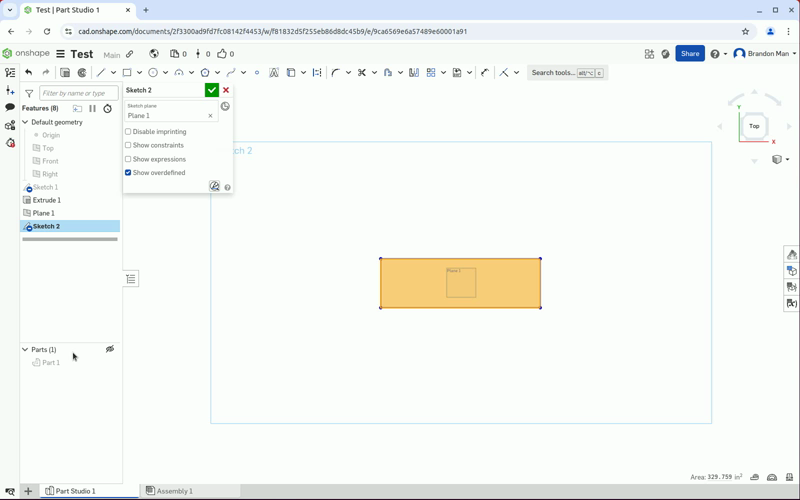
key(shift+e)
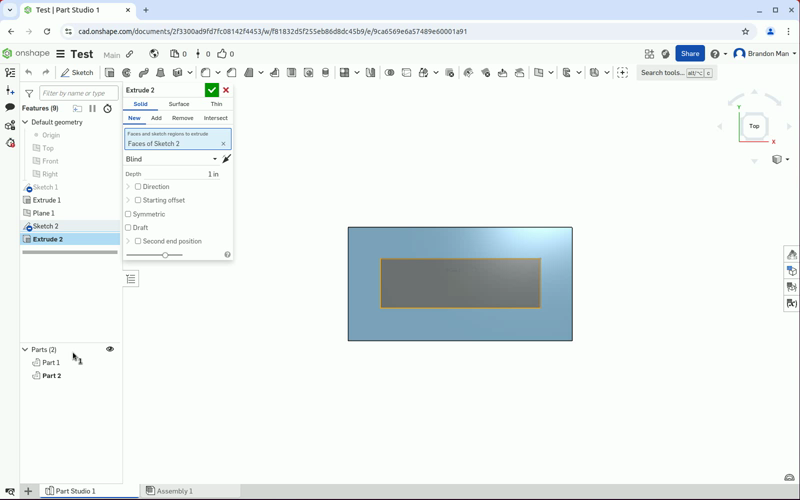
mouse_move(143, 106)
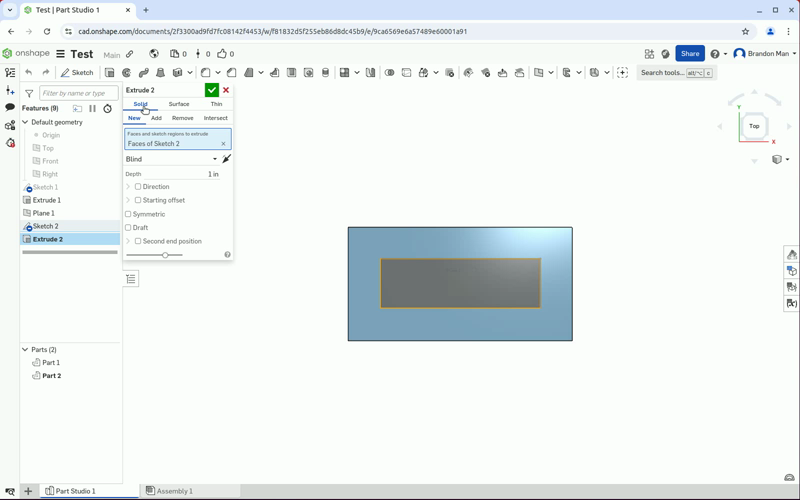
click(143, 106)
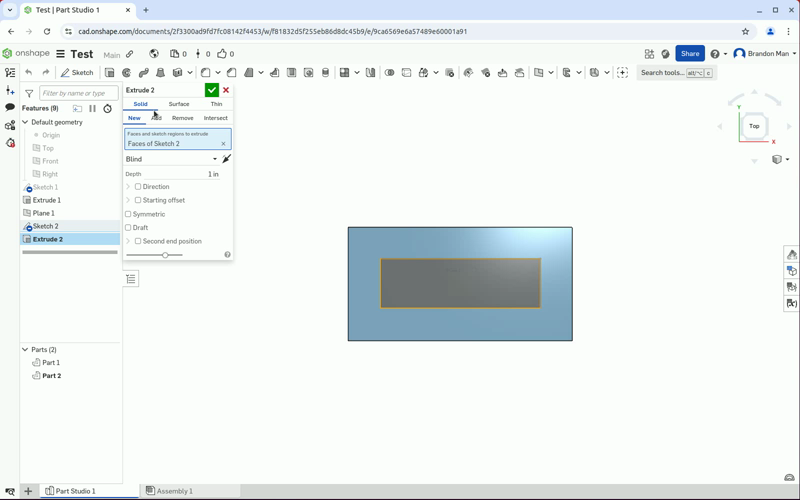
mouse_move(186, 120)
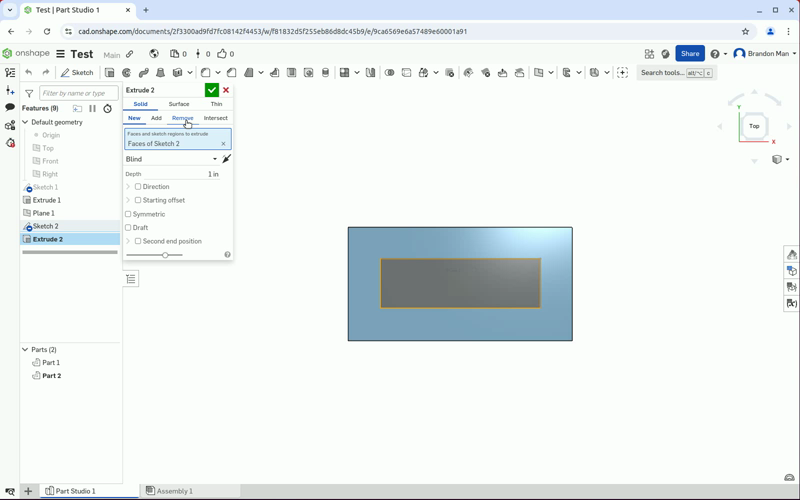
click(186, 120)
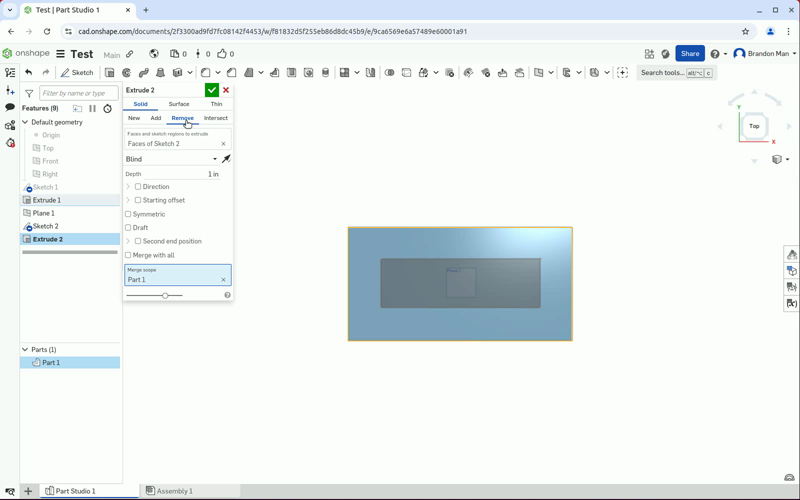
key(tab, 4)
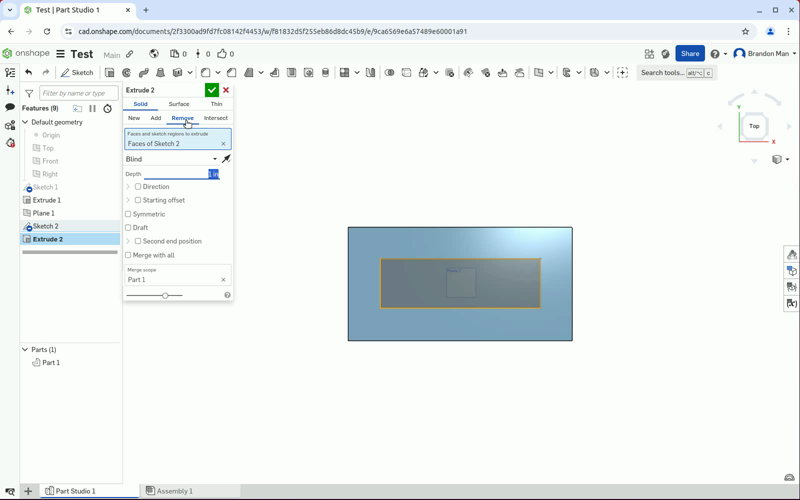
text(10.11)
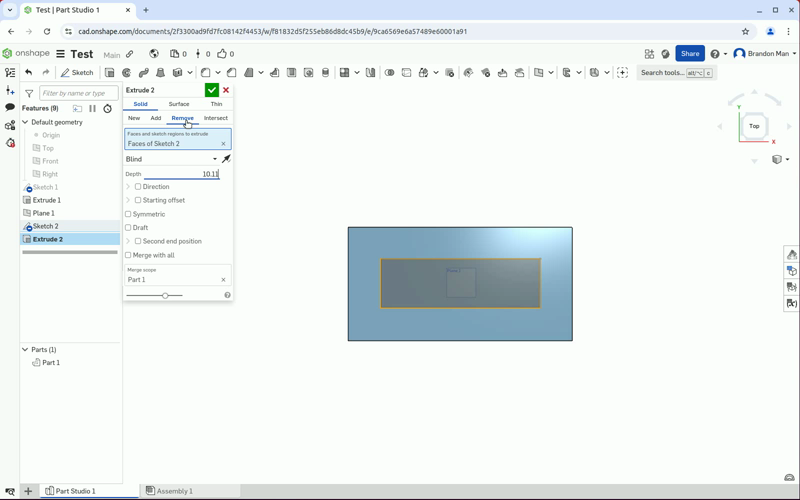
key(tab, 6)
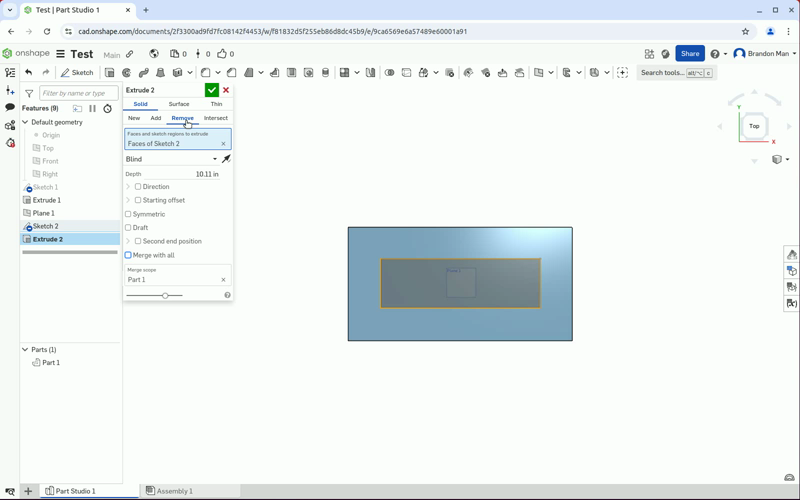
key(space)
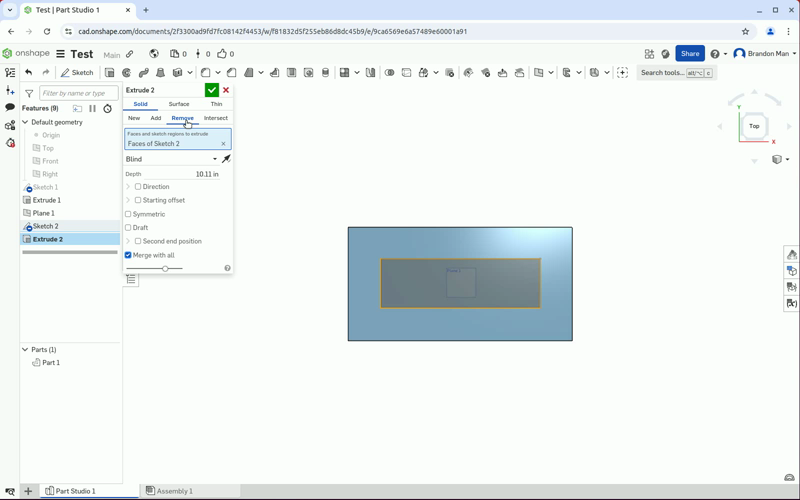
key(enter)
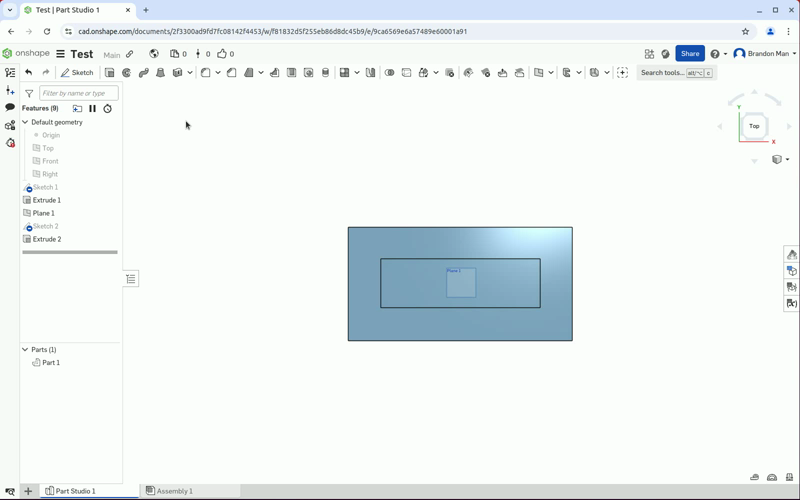
key(shift+h)
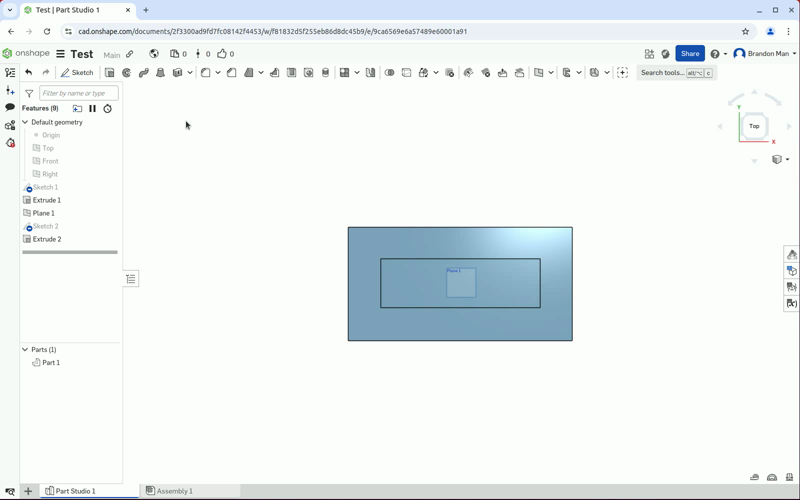
key(shift+h)
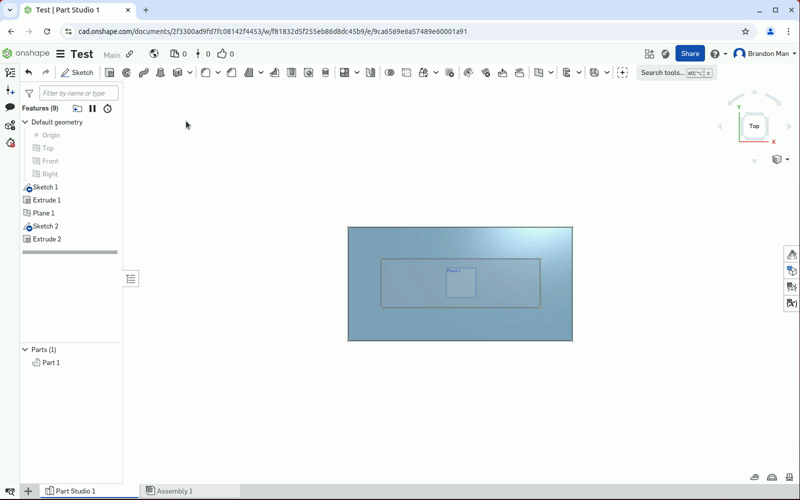
key(shift+7)
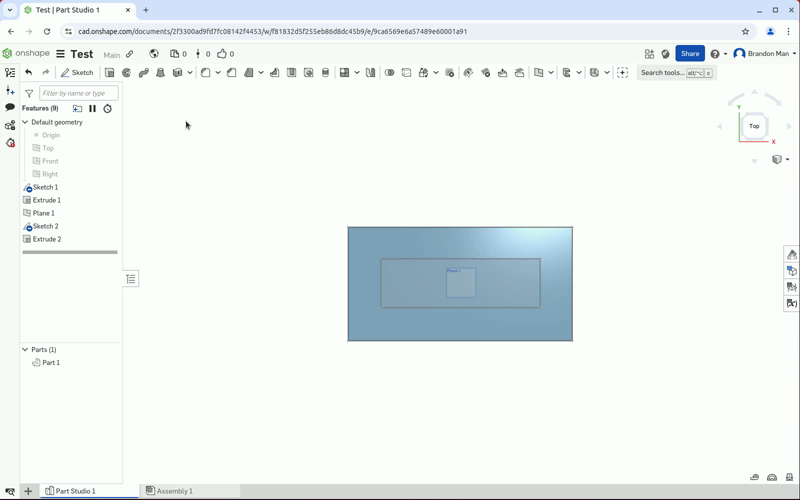
key(up, 3)
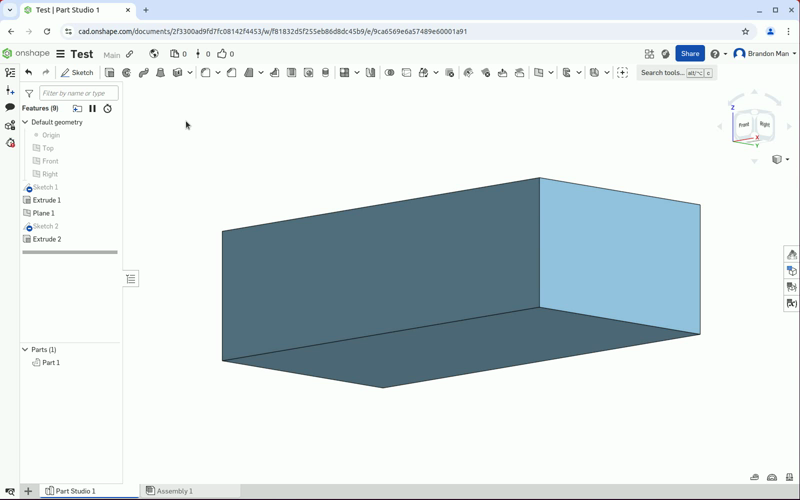
key(left, 3)
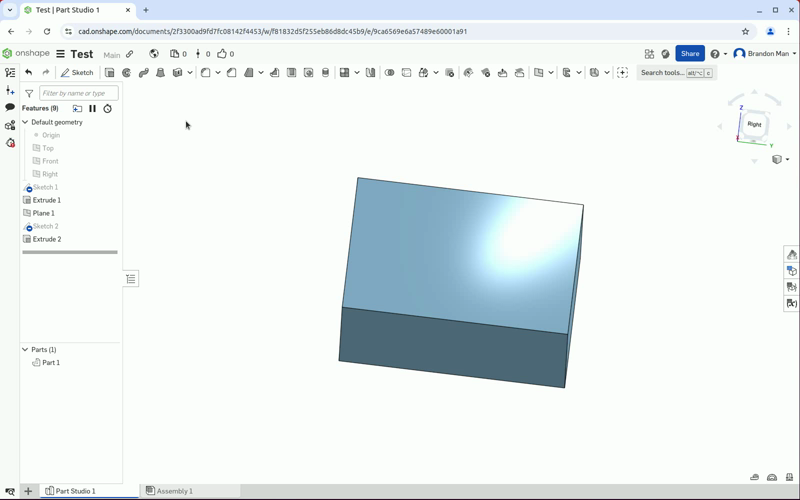
key(right, 3)
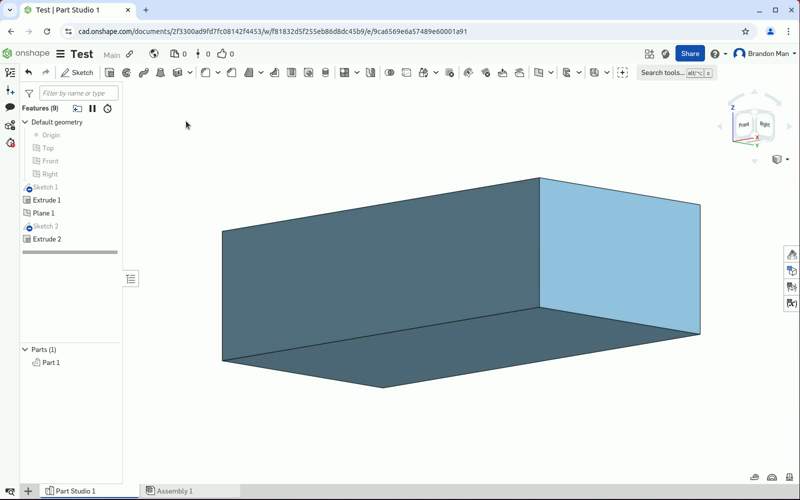
key(down, 3)
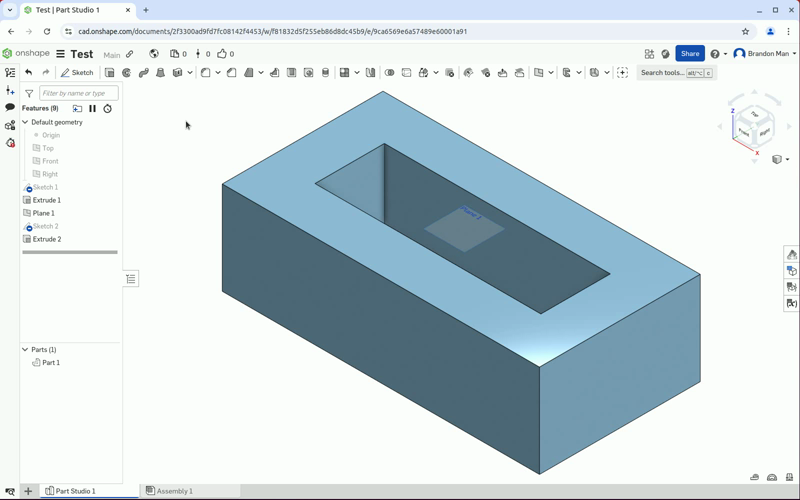
mouse_move(73, 189)
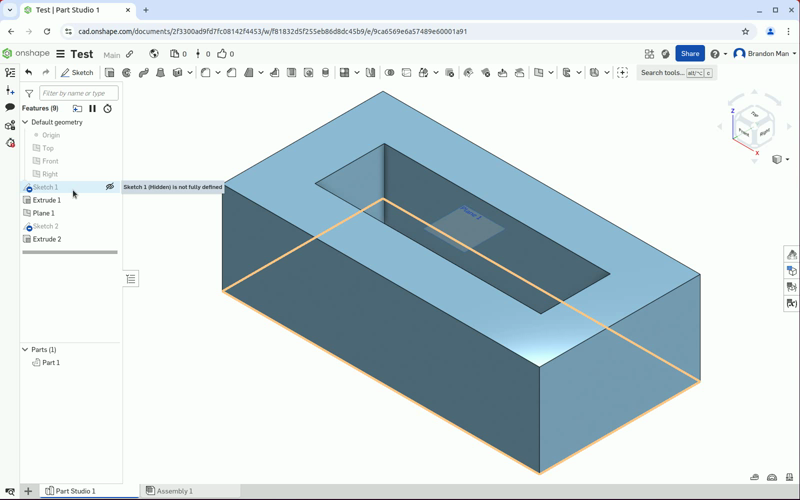
click(73, 189)